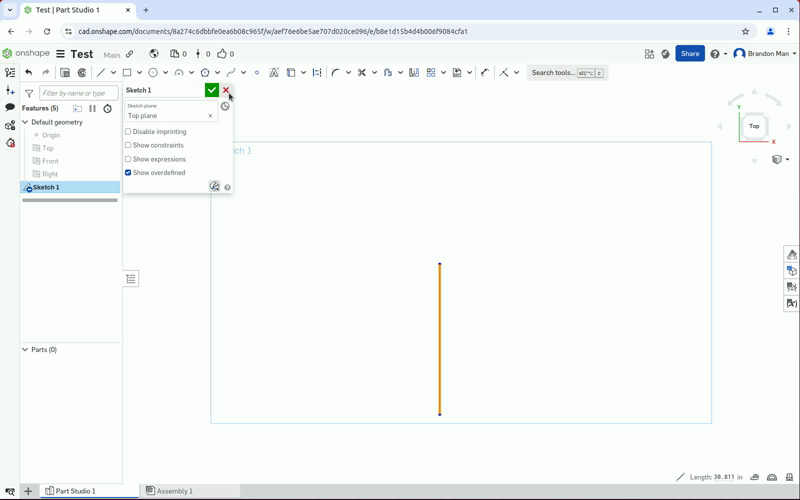
key(shift+h)
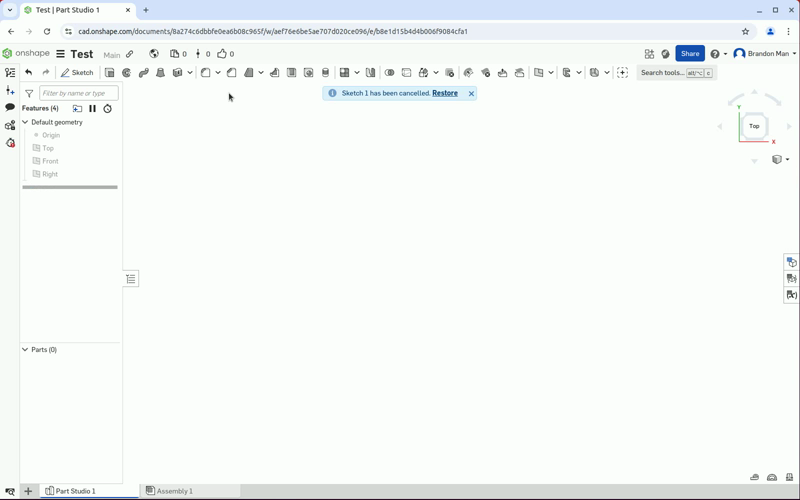
mouse_move(73, 352)
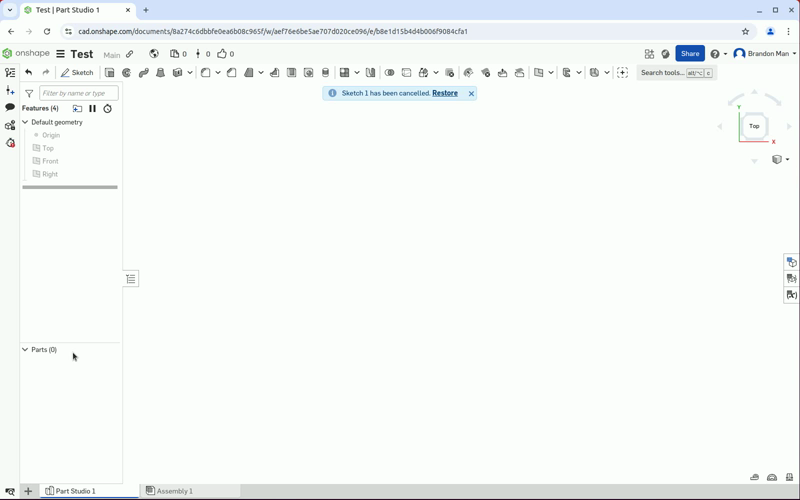
key(y)
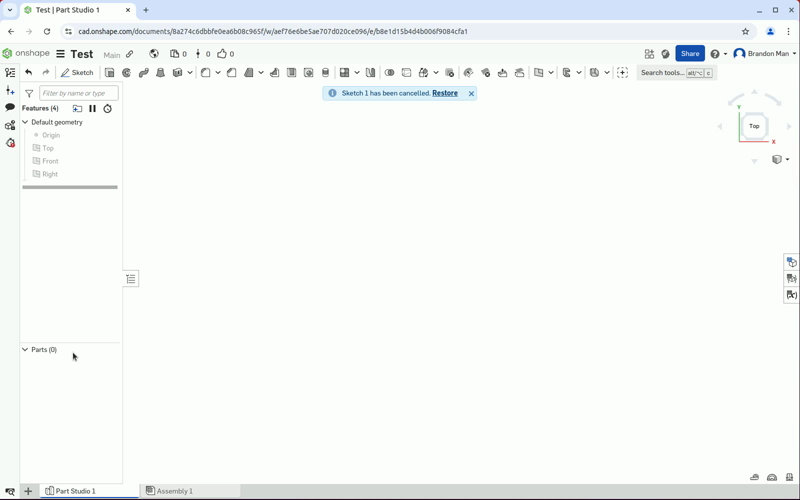
key(shift+p)
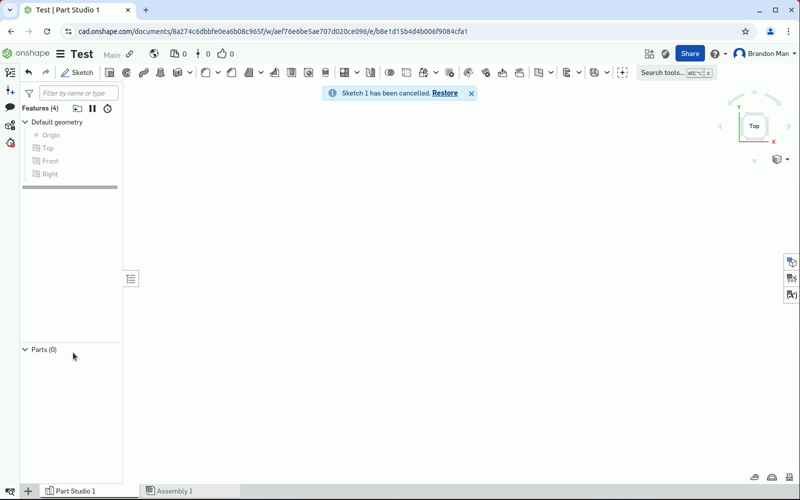
key(space)
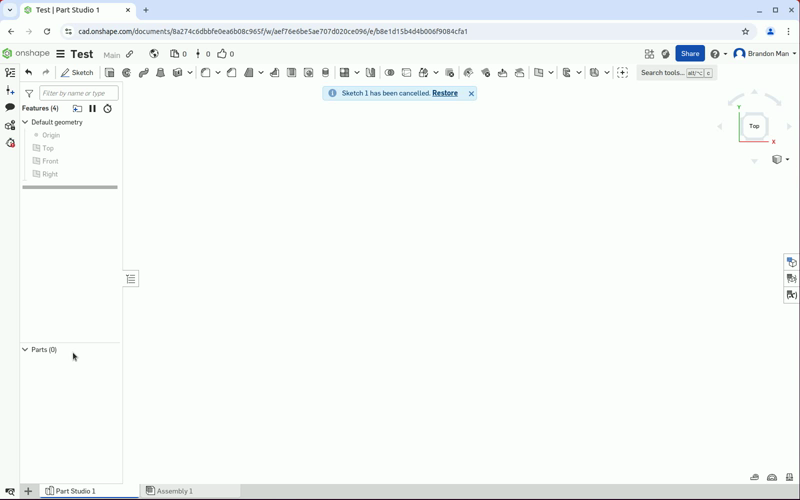
key_down(shift)
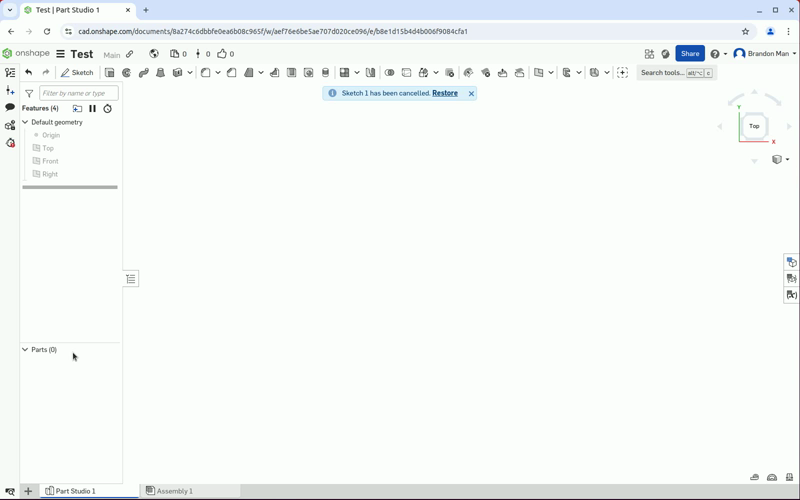
key(up)
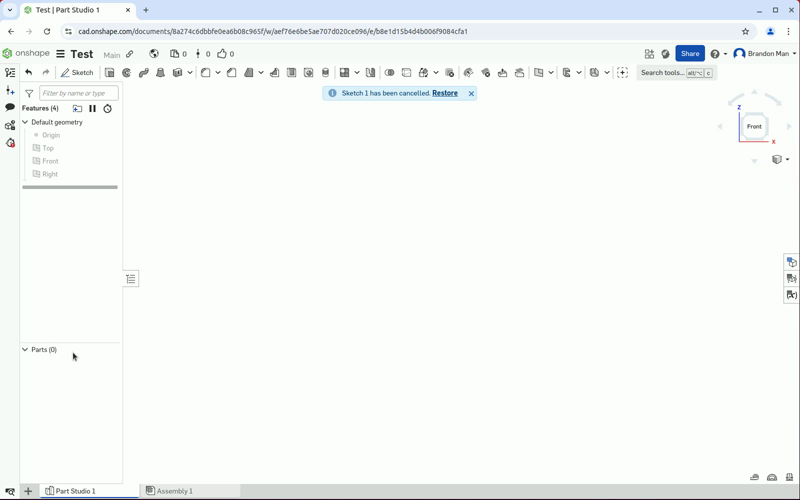
key_up(shift)
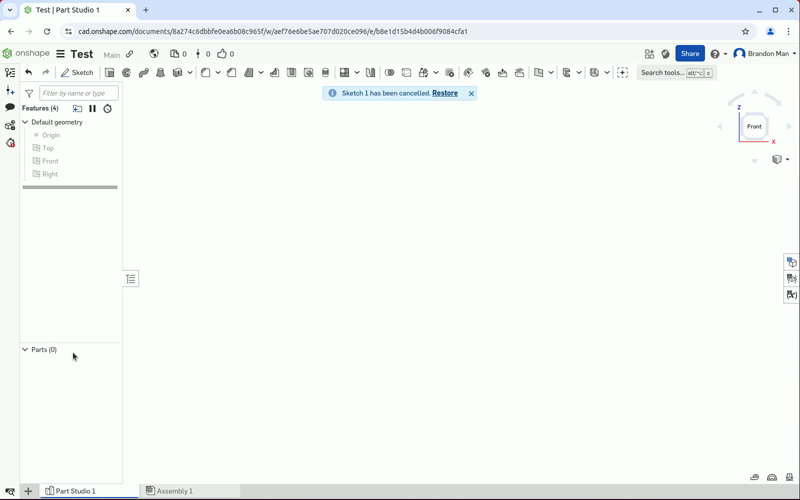
mouse_move(73, 352)
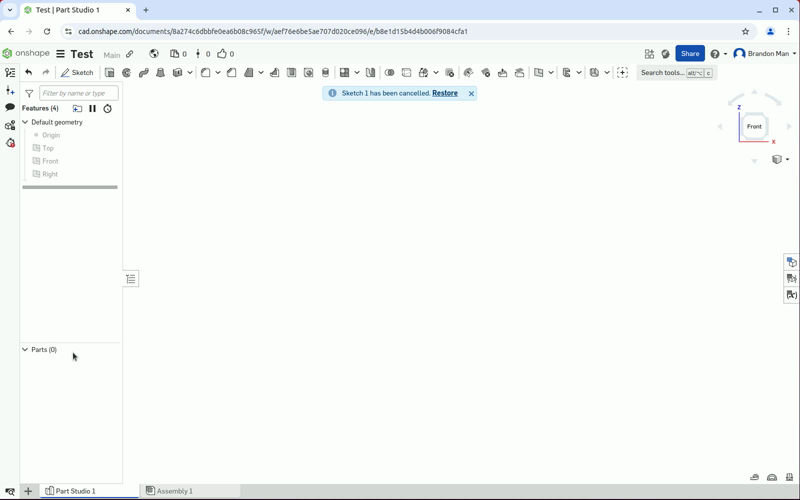
key(shift+y)
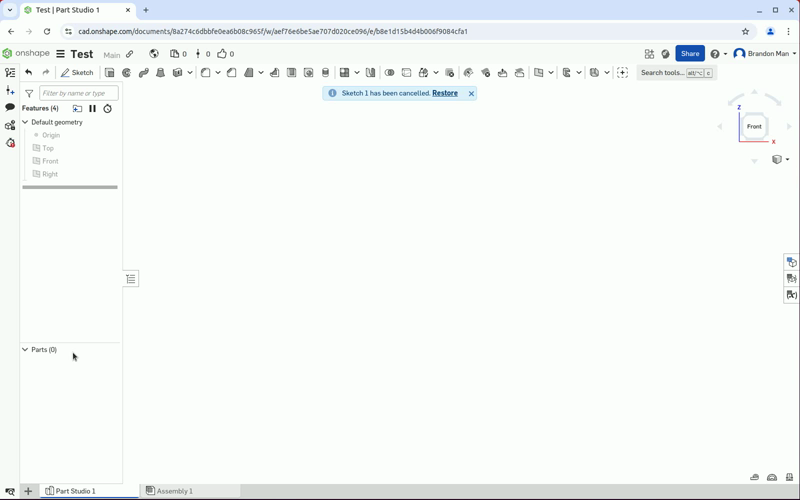
key(shift+s)
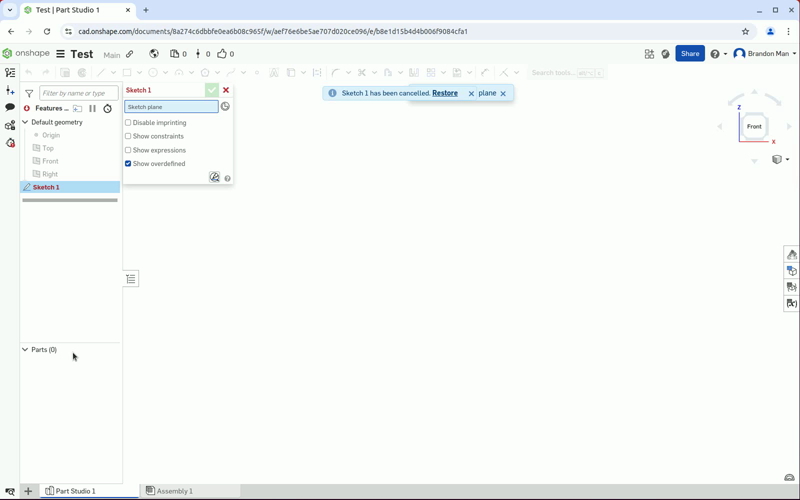
mouse_move(73, 163)
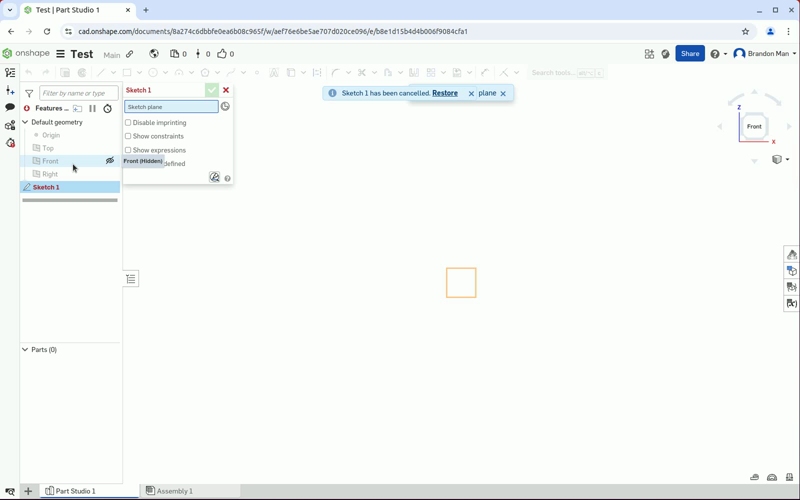
click(73, 163)
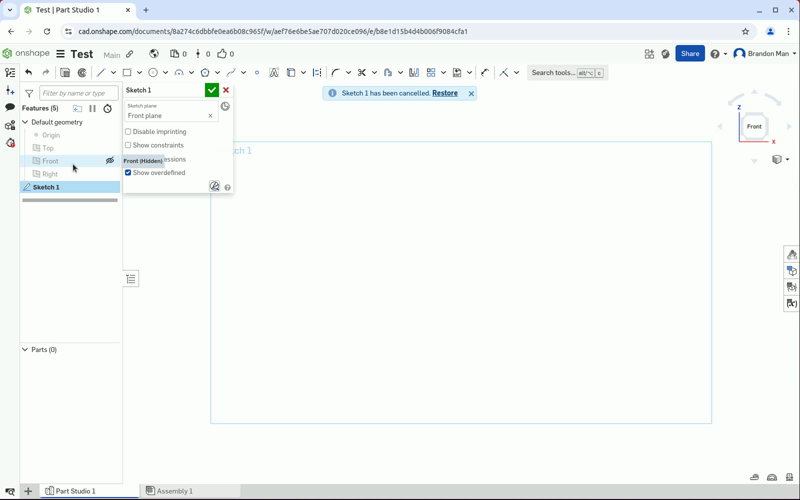
mouse_move(73, 352)
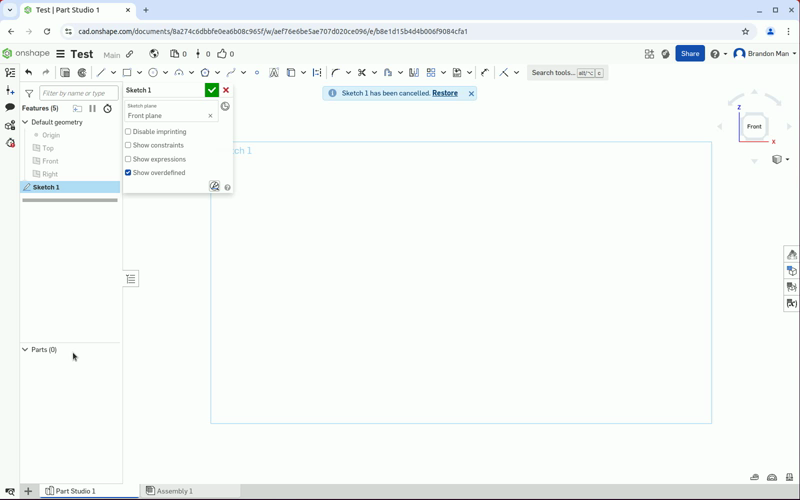
key(y)
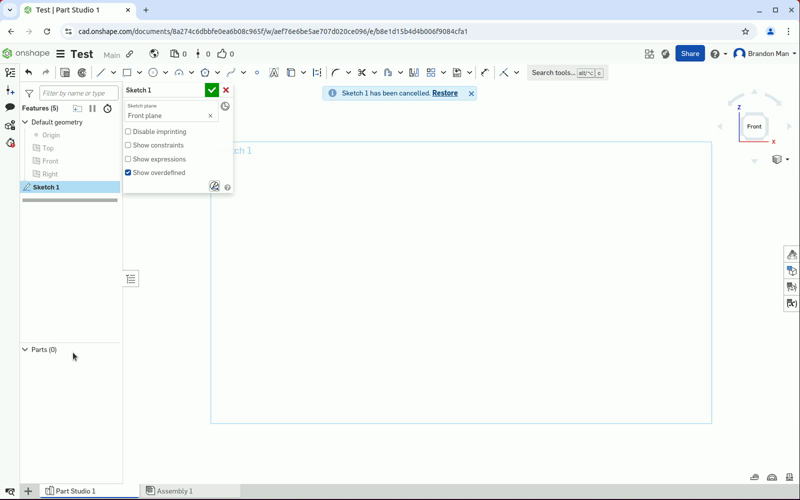
key(l)
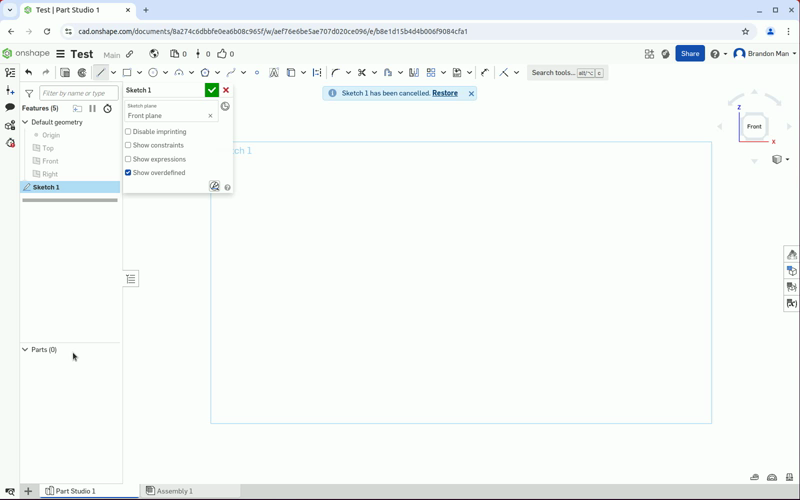
key_down(shift)
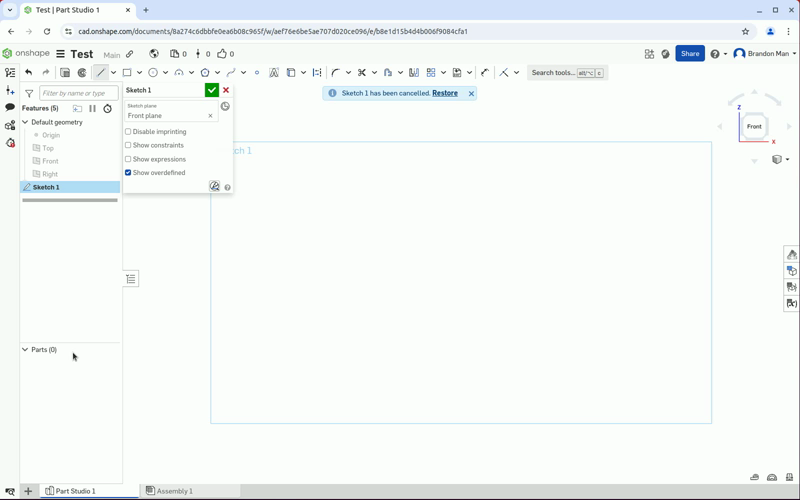
mouse_move(460, 282)
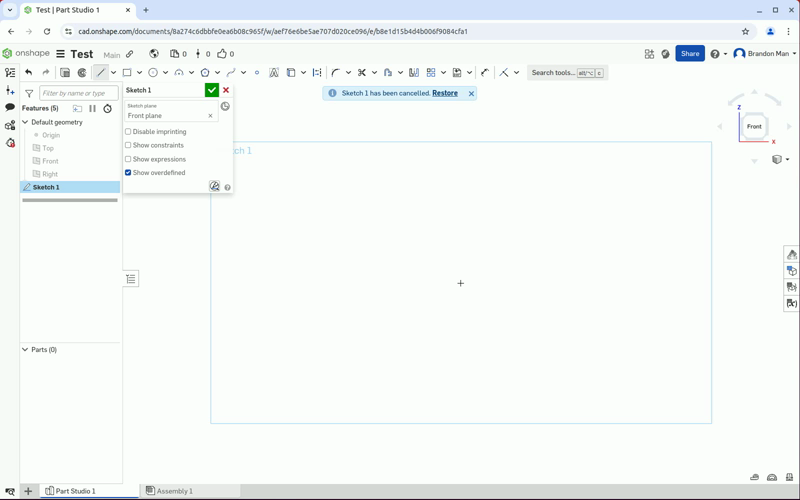
click(460, 282)
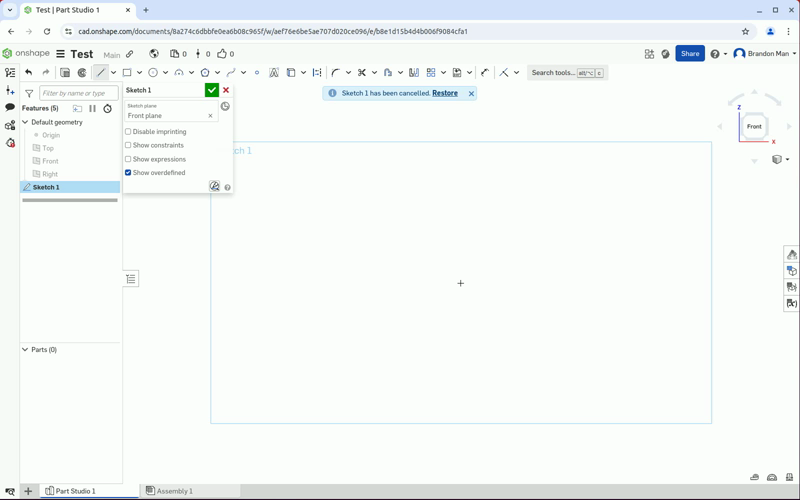
key_up(shift)
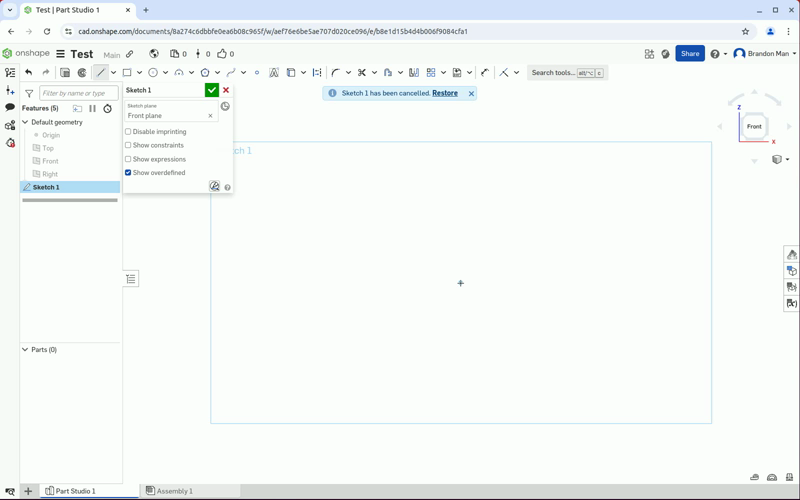
key_down(shift)
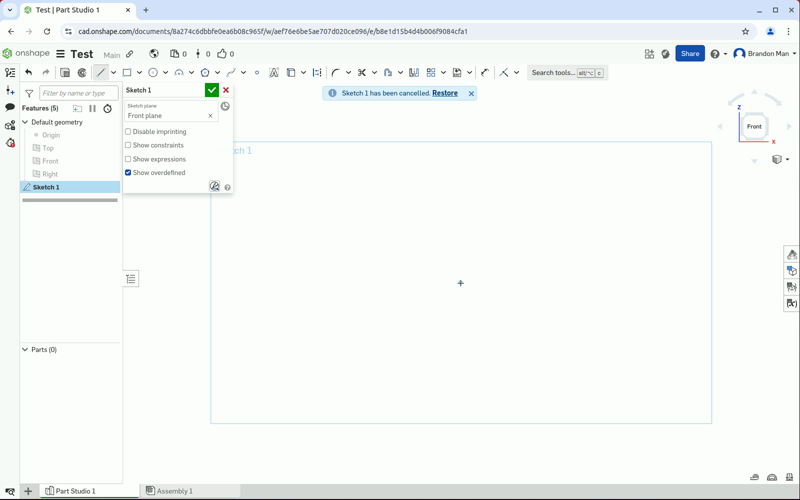
mouse_move(556, 282)
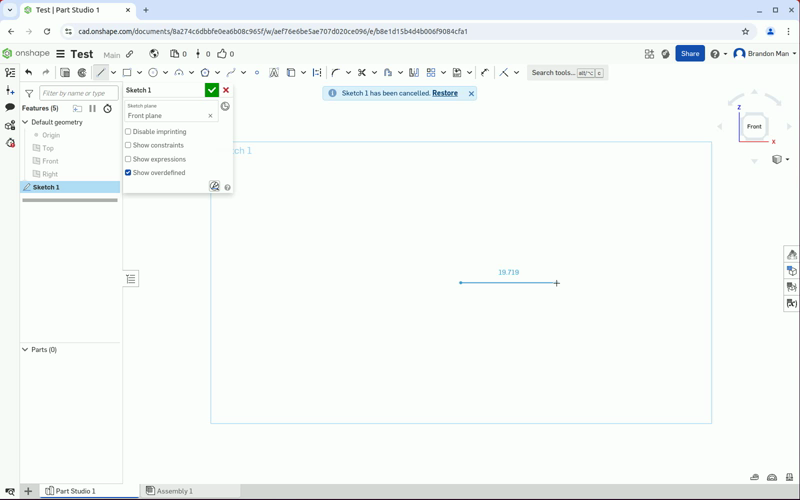
click(556, 282)
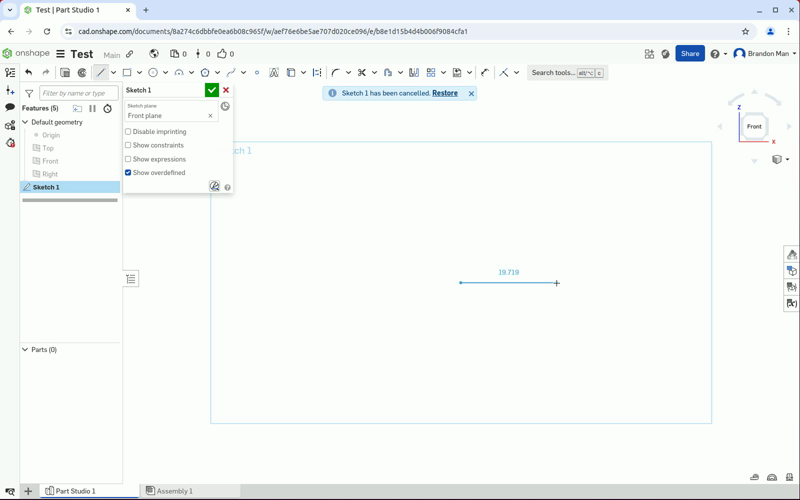
key_up(shift)
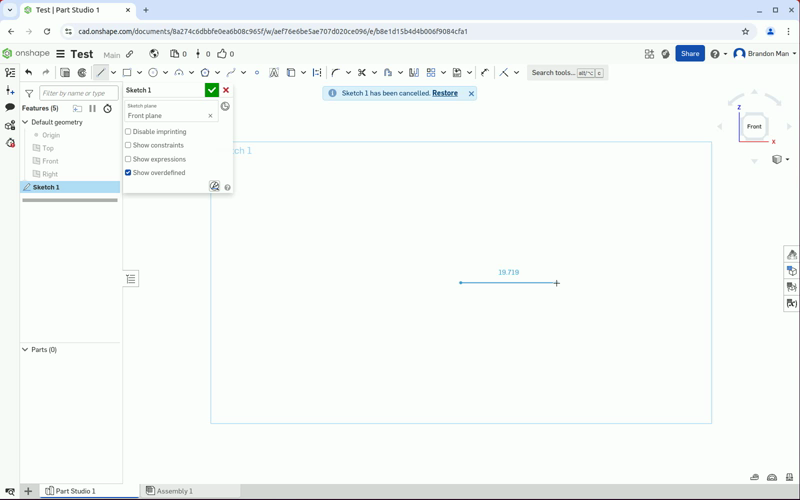
key_down(shift)
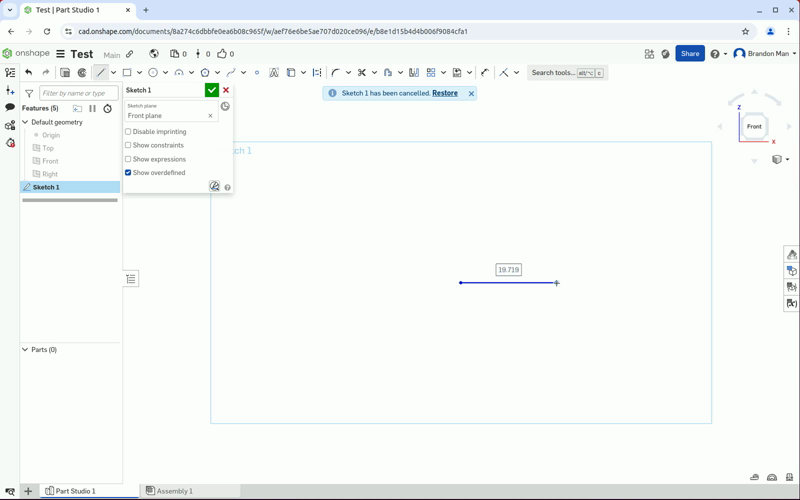
mouse_move(556, 170)
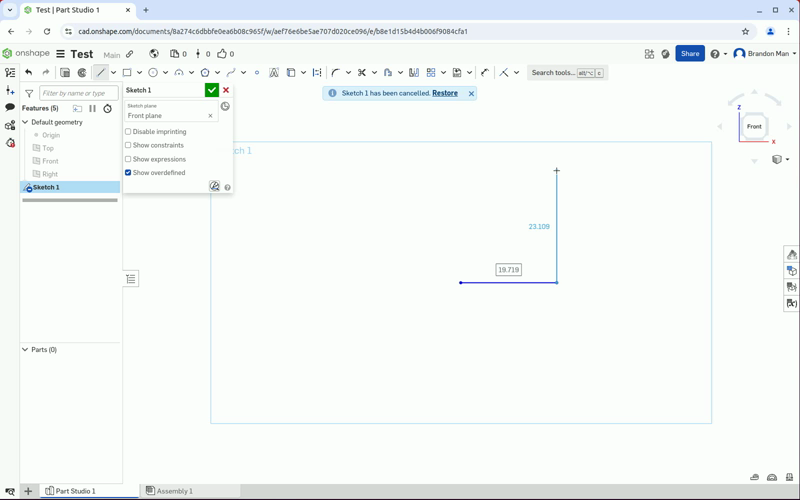
click(556, 170)
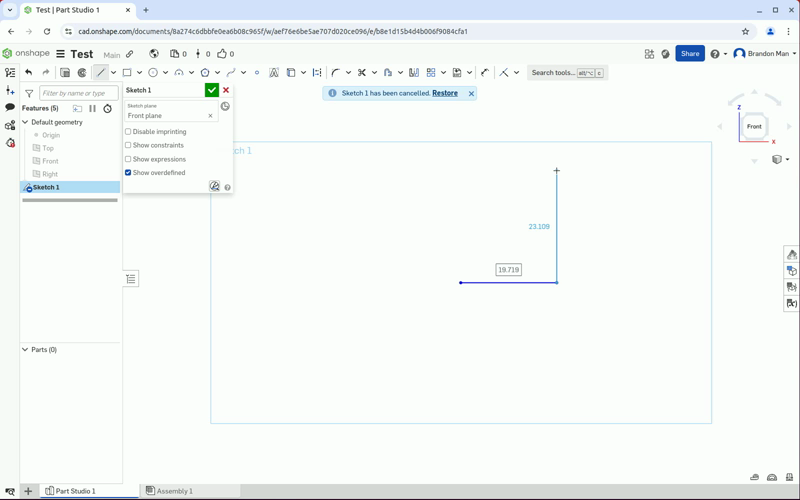
key_up(shift)
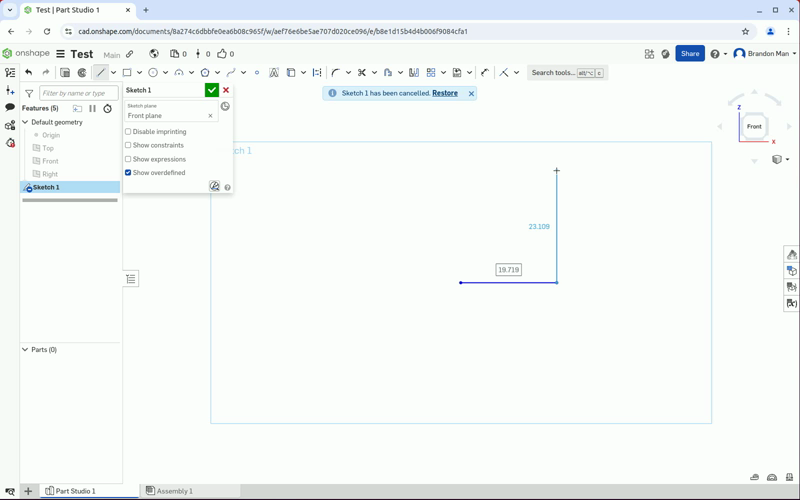
key_down(shift)
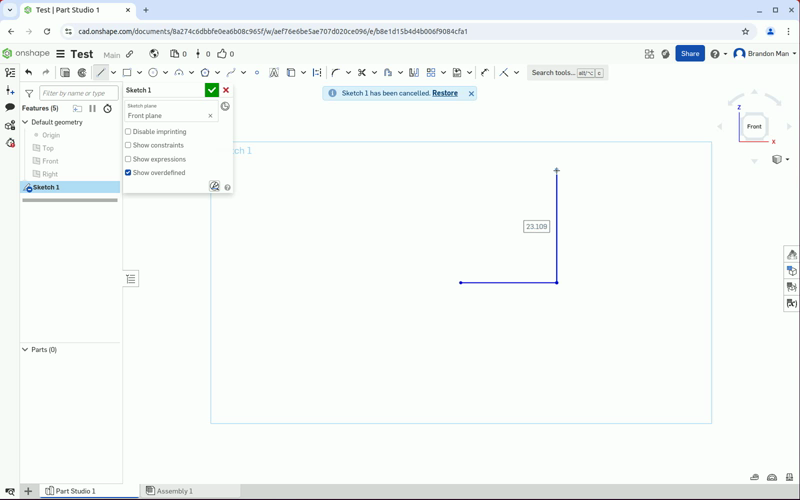
mouse_move(460, 170)
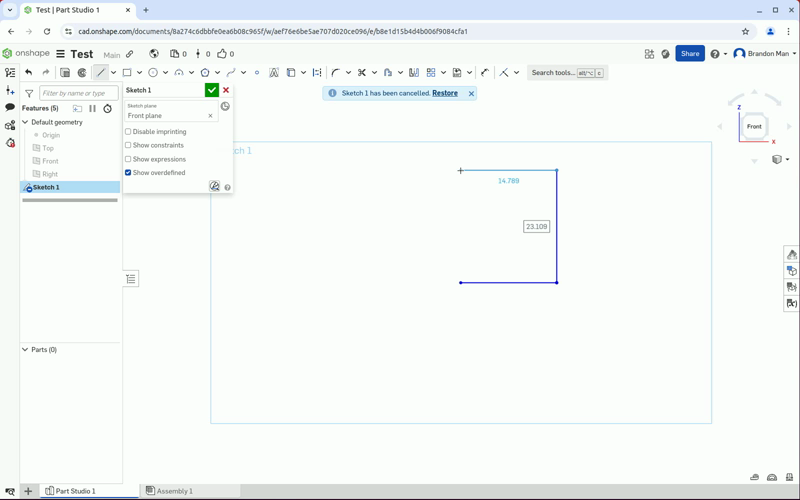
click(460, 170)
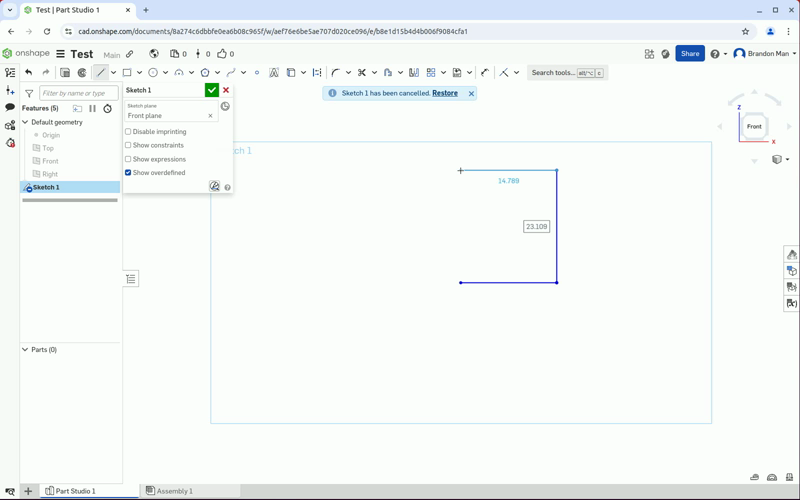
key_up(shift)
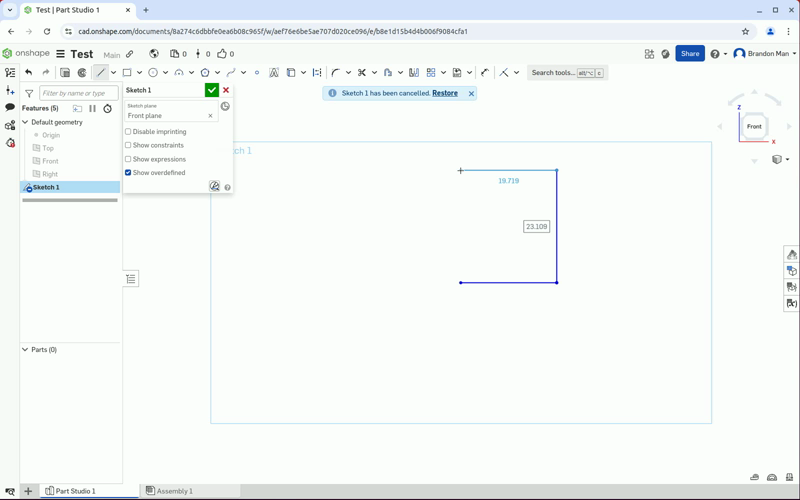
key_down(shift)
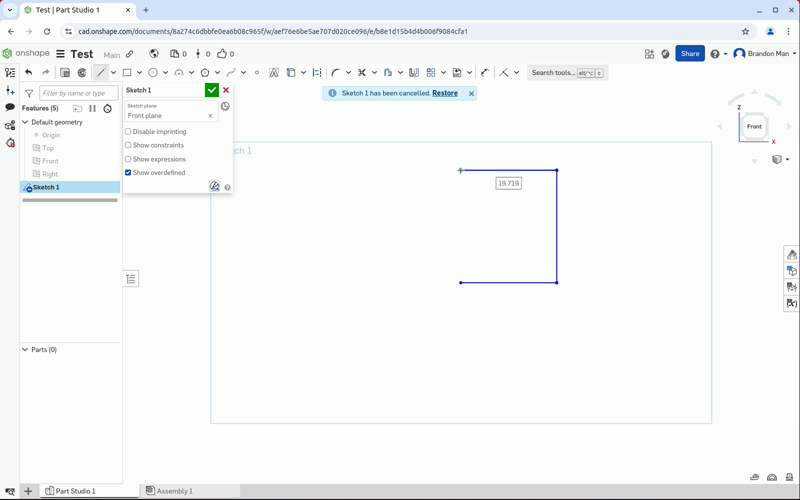
mouse_move(460, 282)
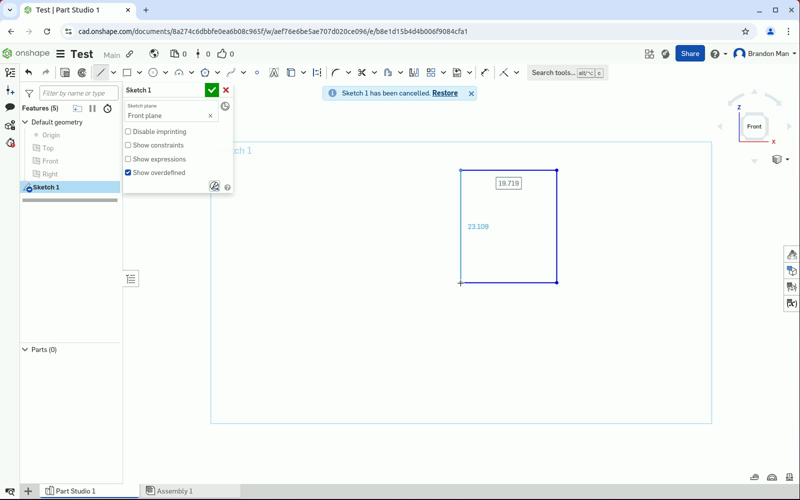
key_up(shift)
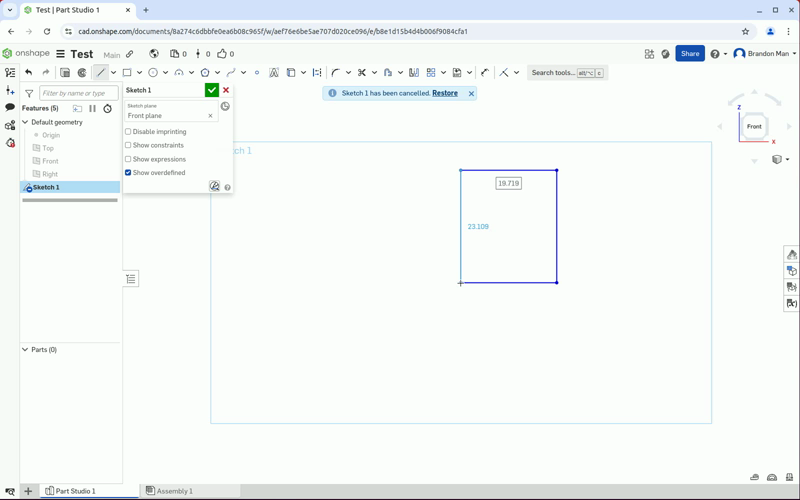
click(460, 282)
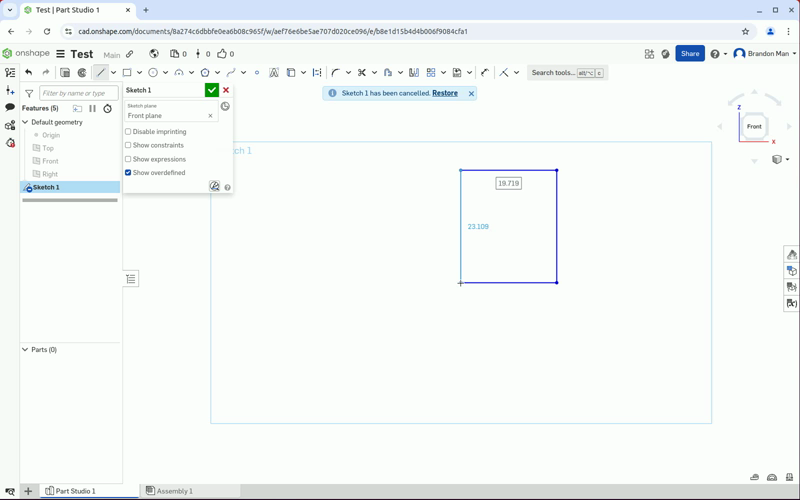
key(esc)
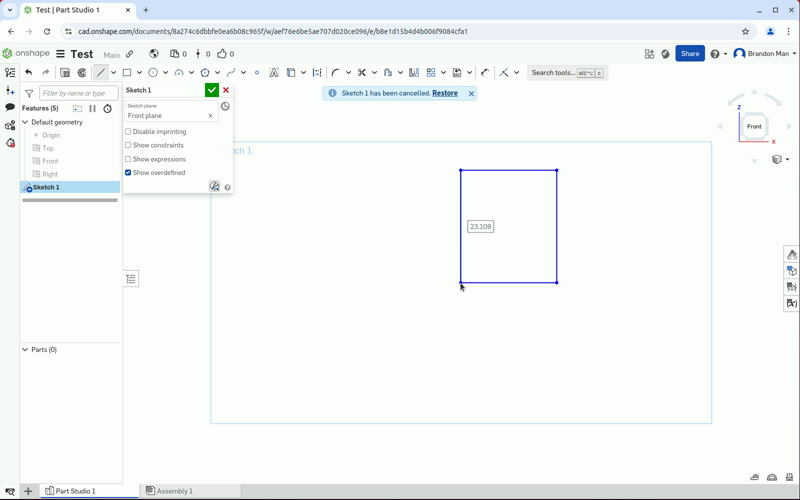
mouse_move(541, 214)
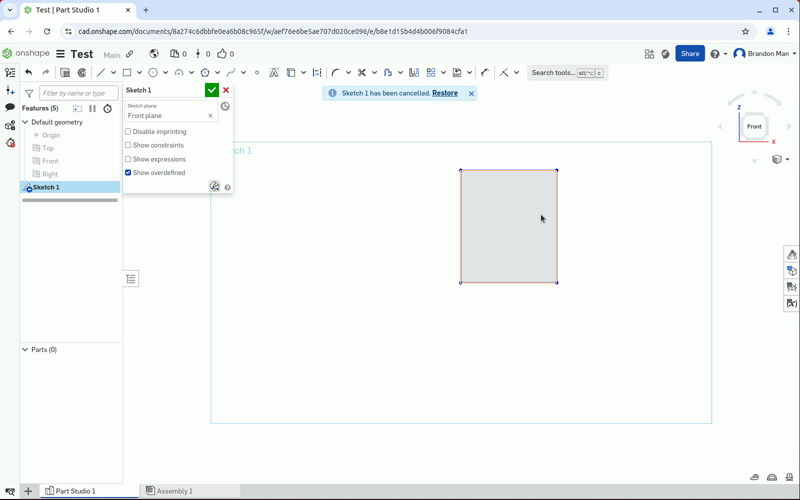
click(541, 214)
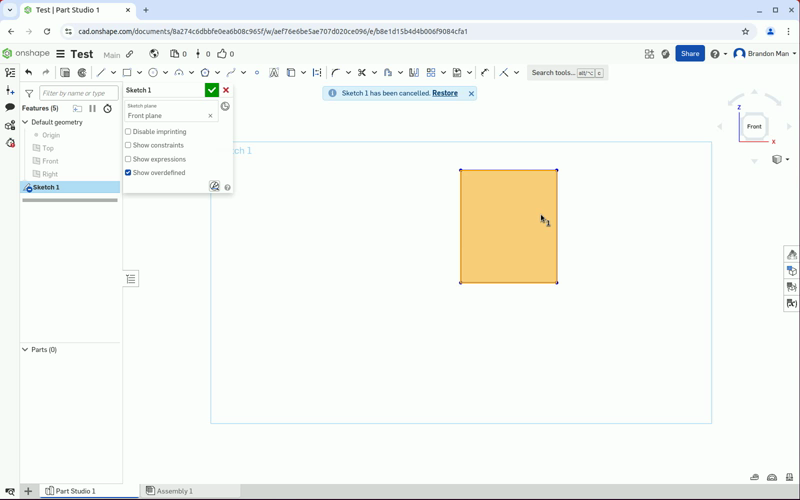
mouse_move(73, 352)
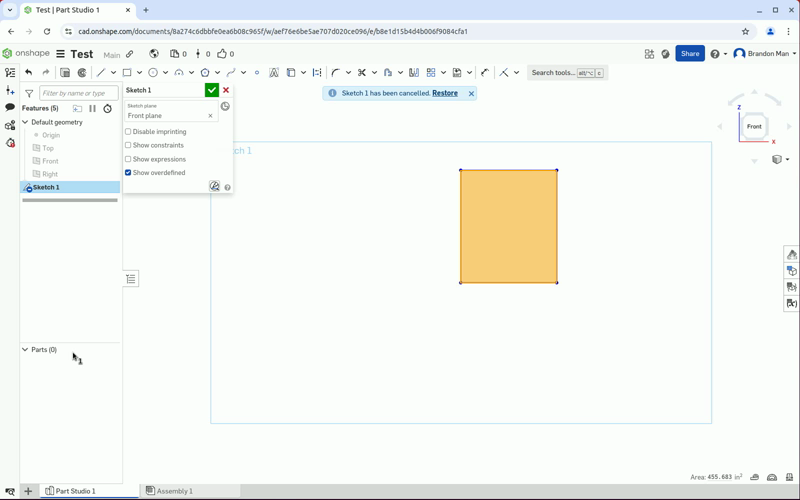
key(shift+y)
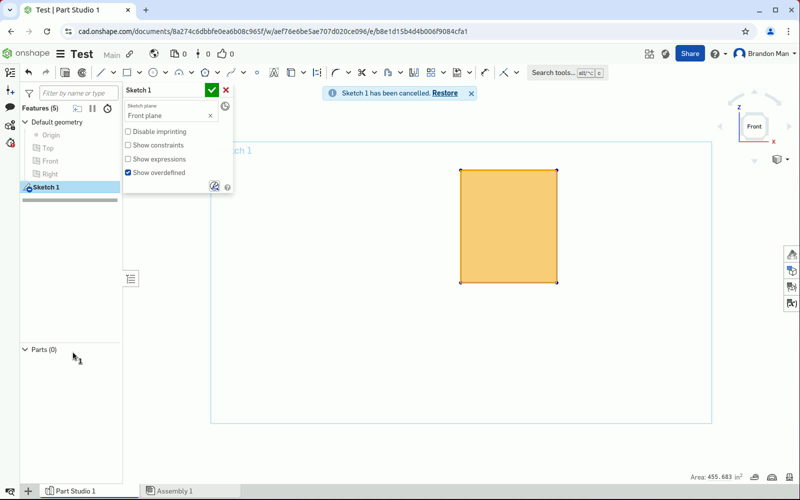
key(shift+e)
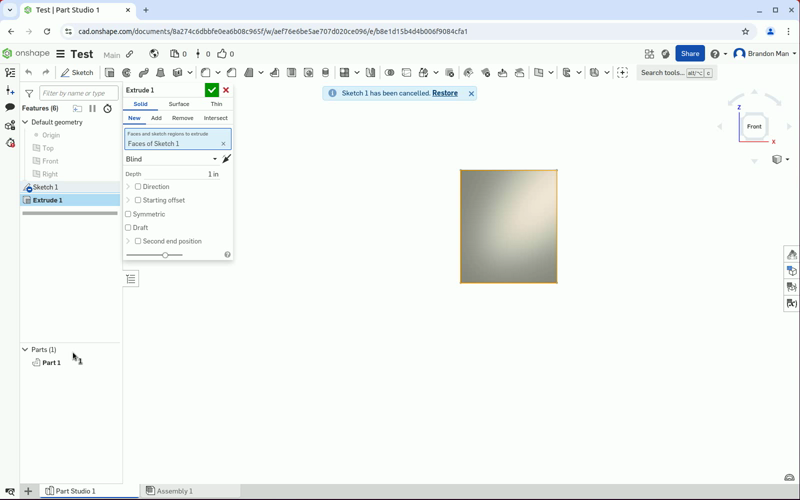
mouse_move(143, 106)
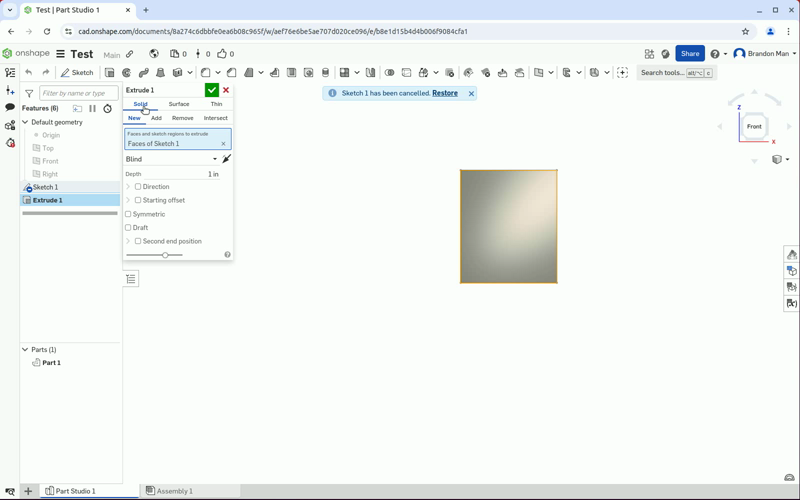
click(143, 106)
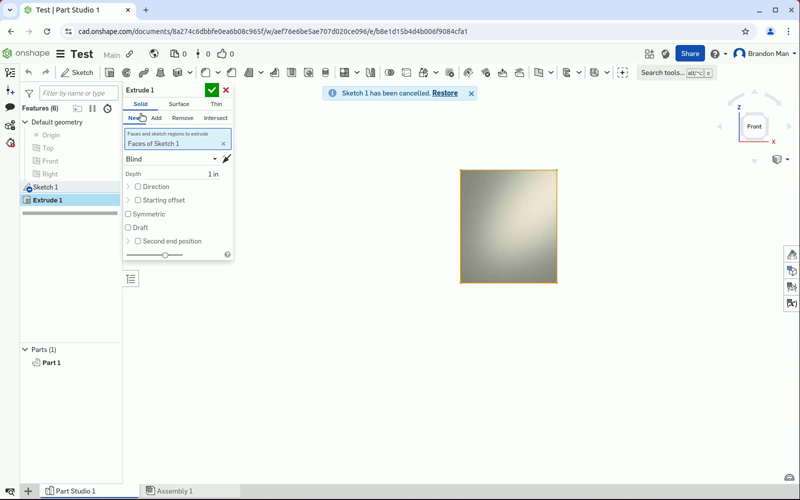
mouse_move(137, 120)
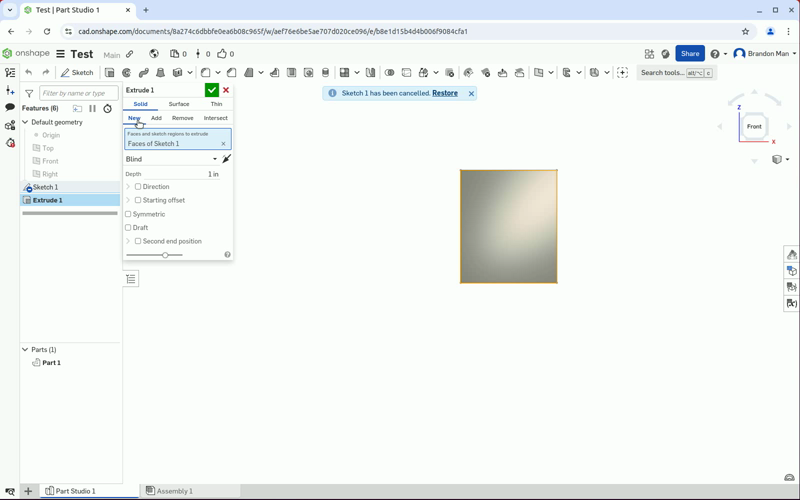
click(137, 120)
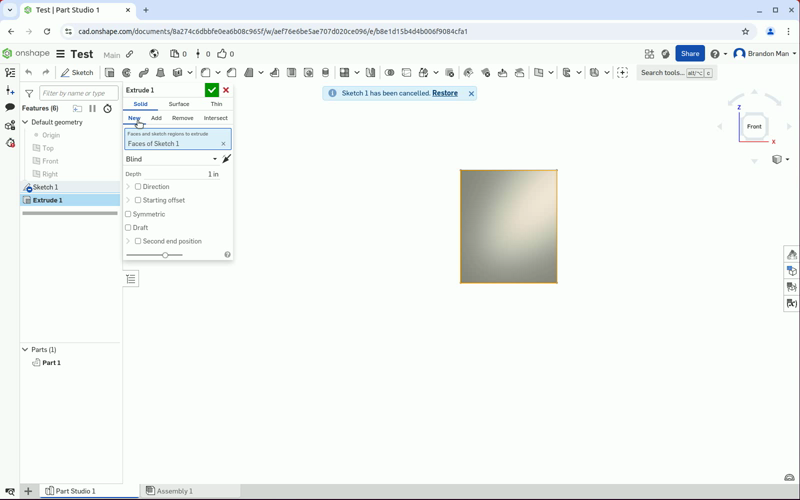
key(tab, 4)
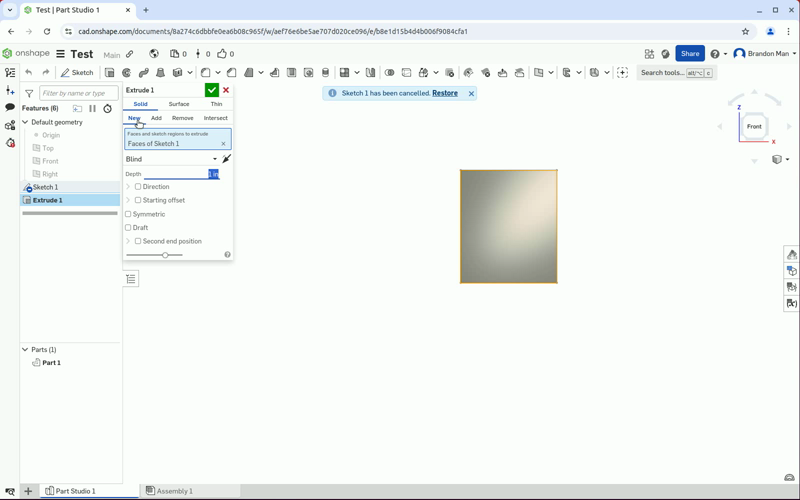
text(13.239)
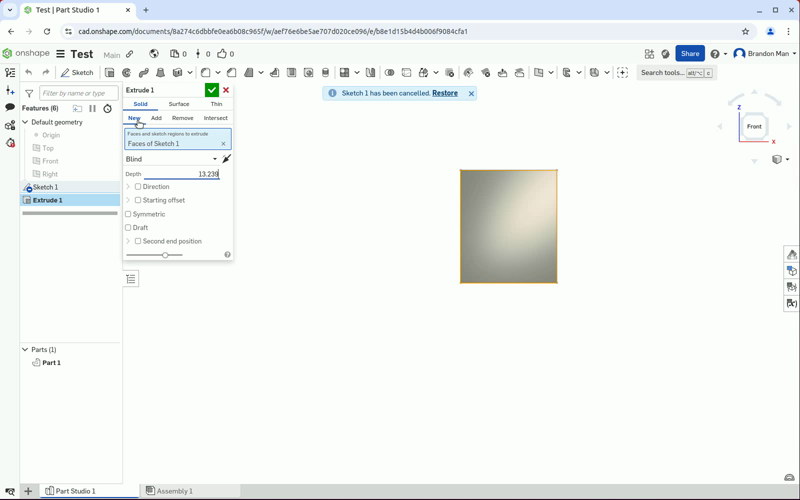
key(enter)
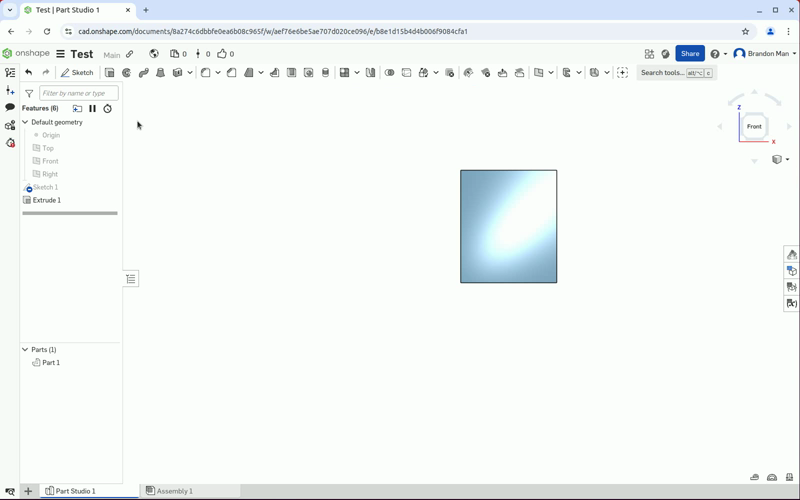
key(shift+h)
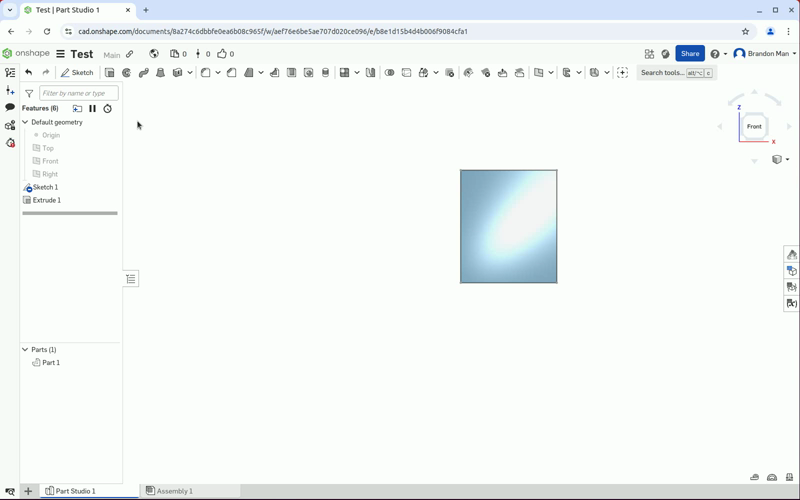
key(shift+h)
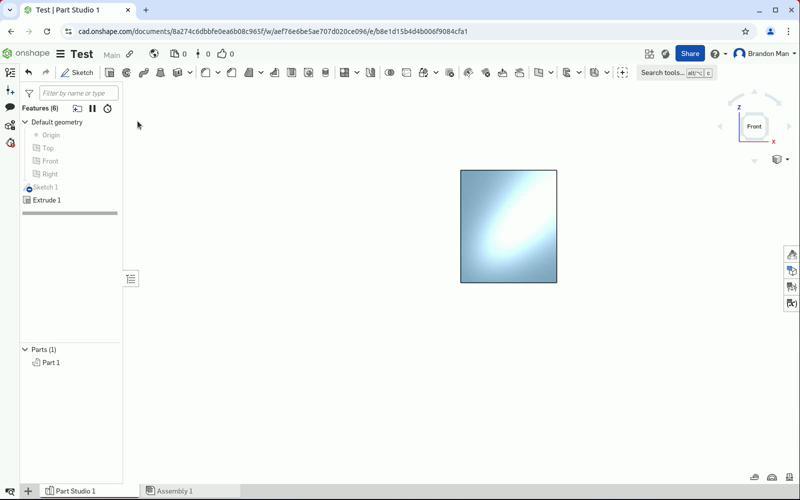
mouse_move(73, 189)
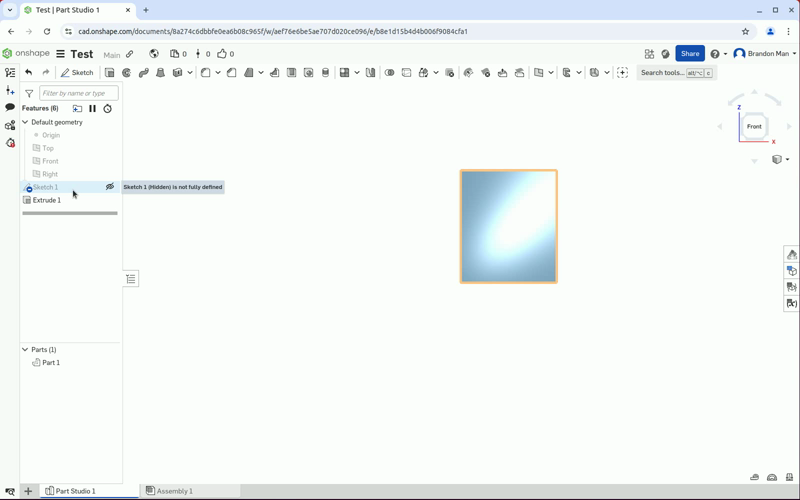
click(73, 189)
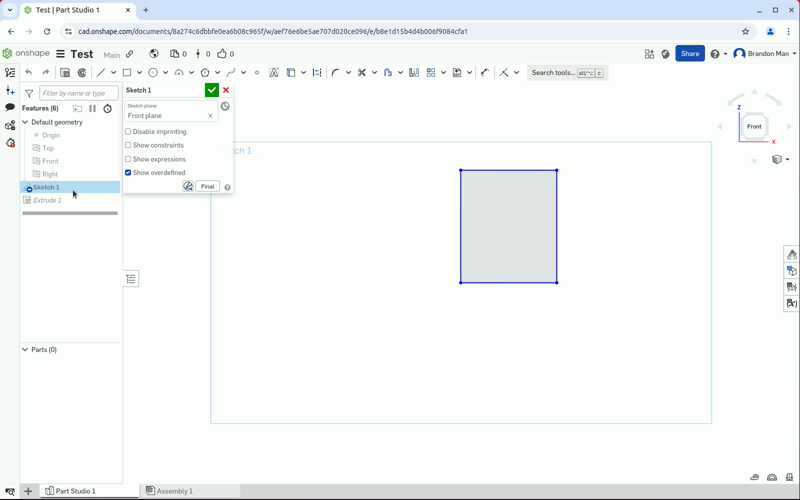
mouse_move(229, 92)
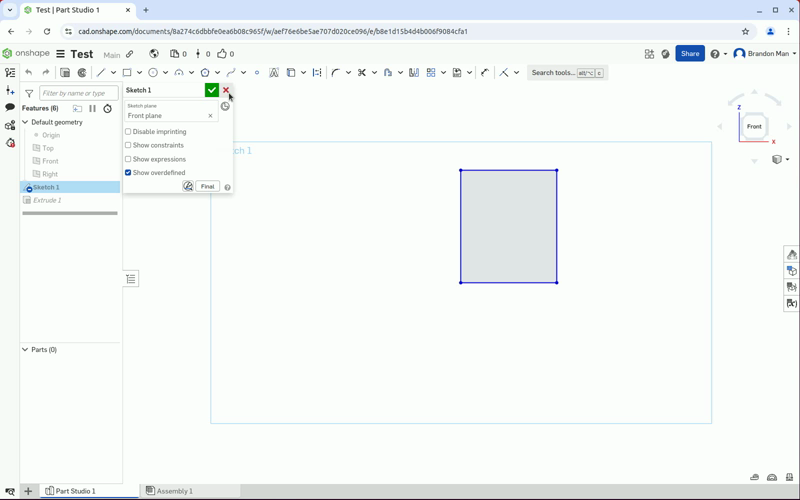
click(229, 92)
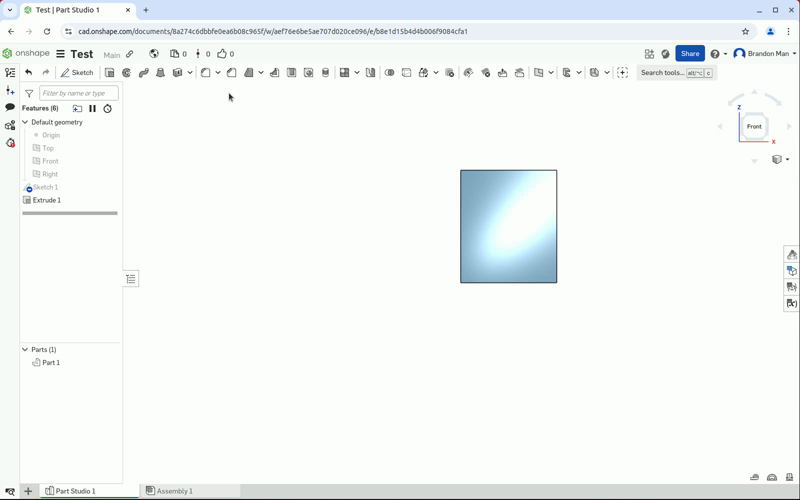
mouse_move(541, 75)
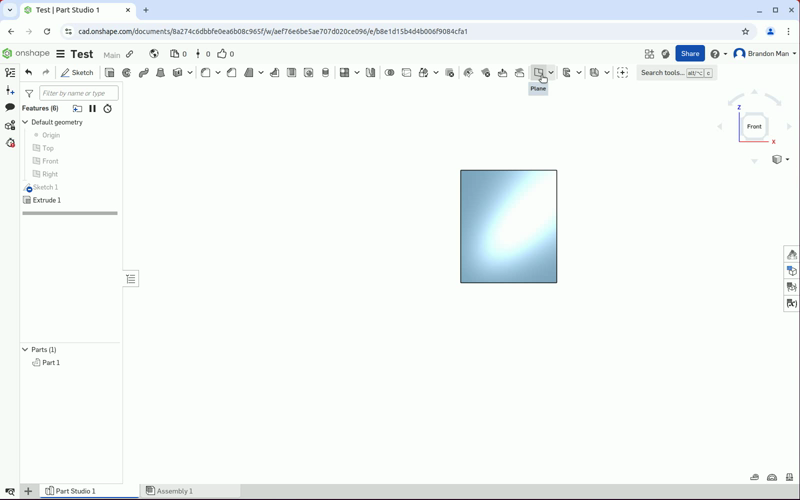
click(541, 75)
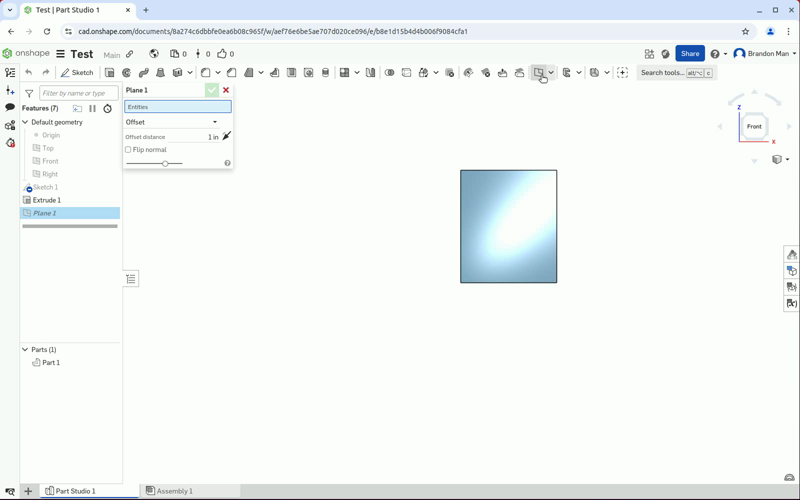
mouse_move(73, 163)
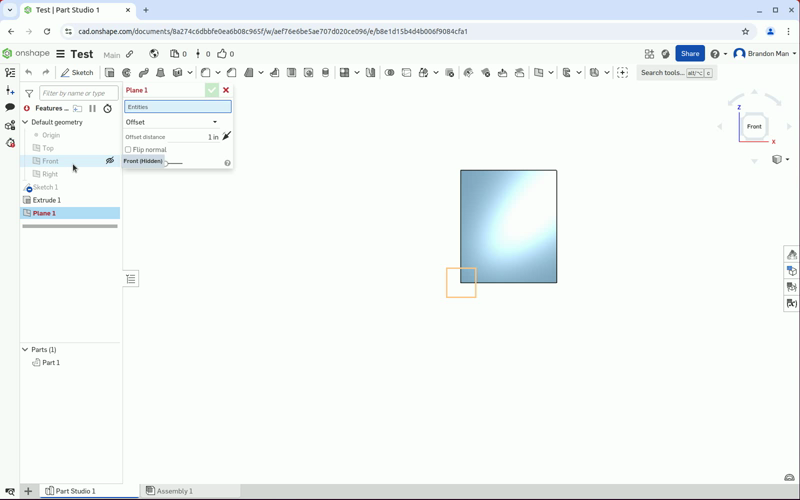
click(73, 163)
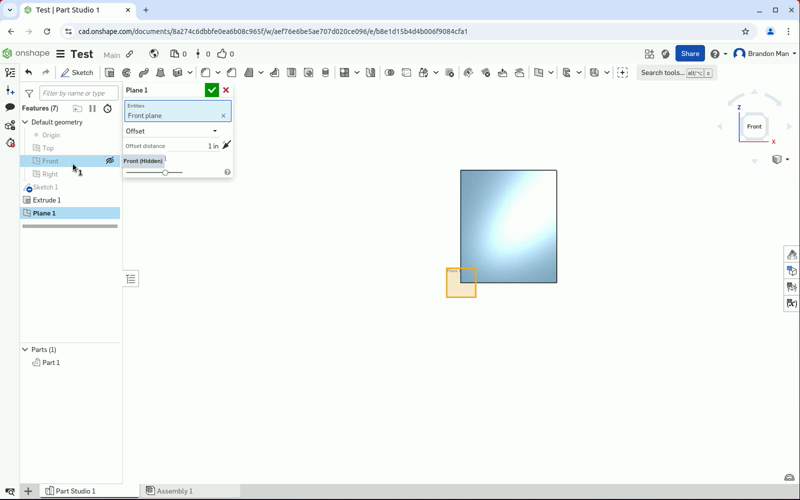
key(tab, 2)
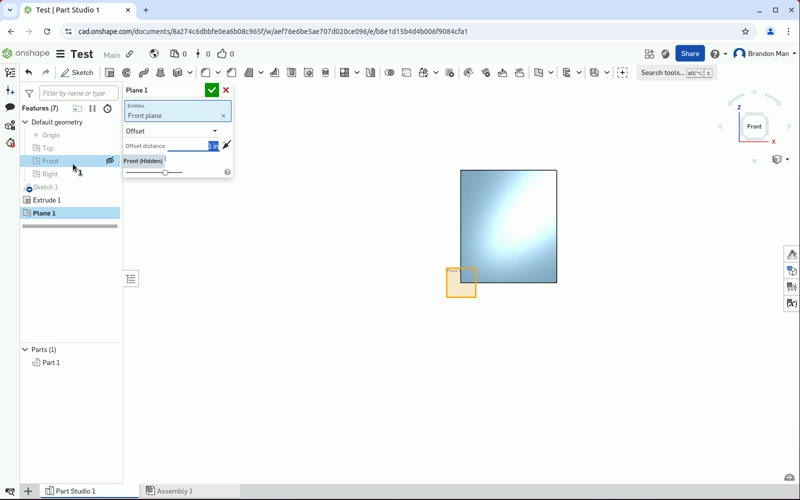
text(13.249)
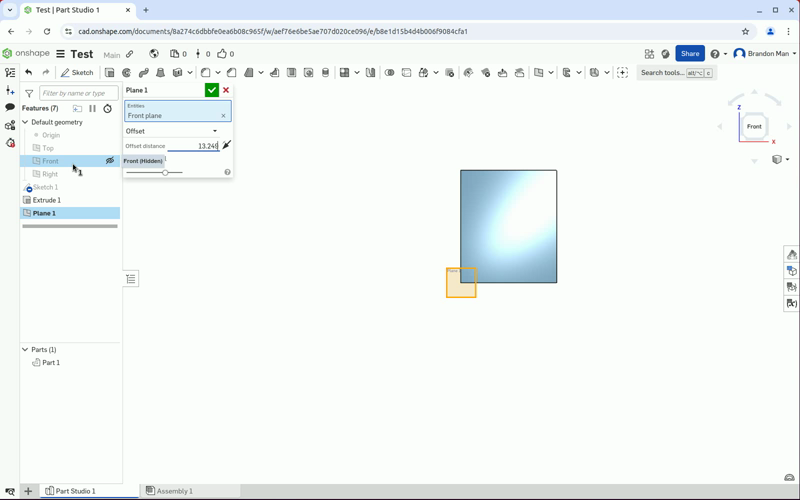
key(enter, 2)
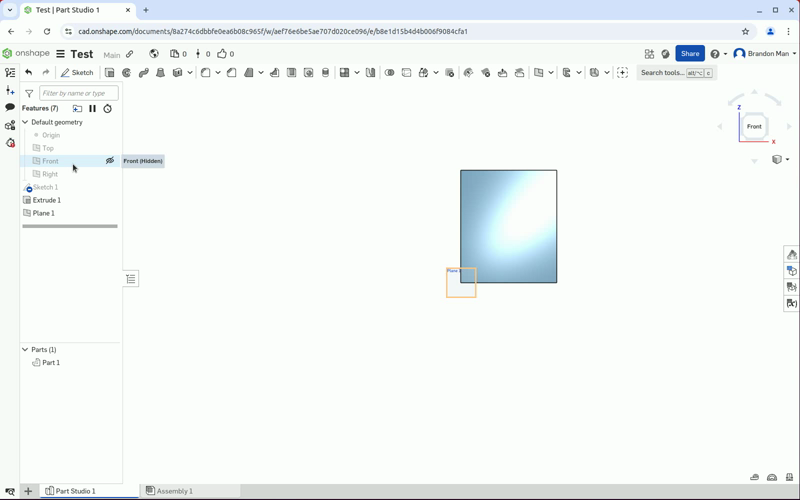
key(shift+s)
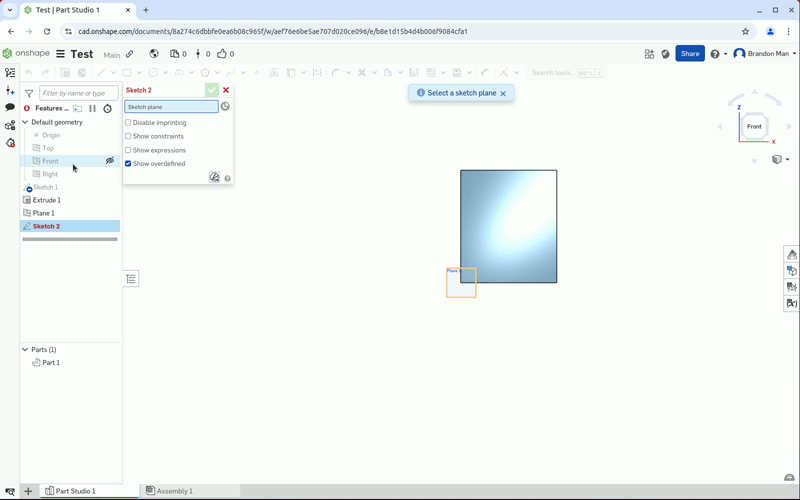
mouse_move(73, 215)
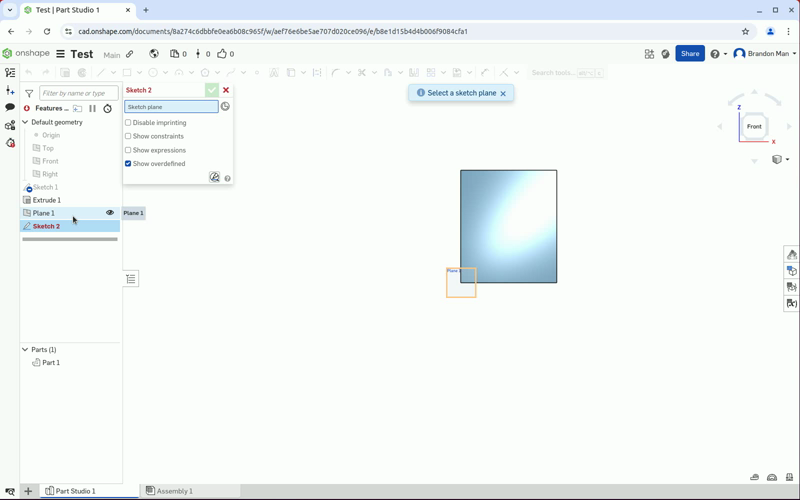
click(73, 215)
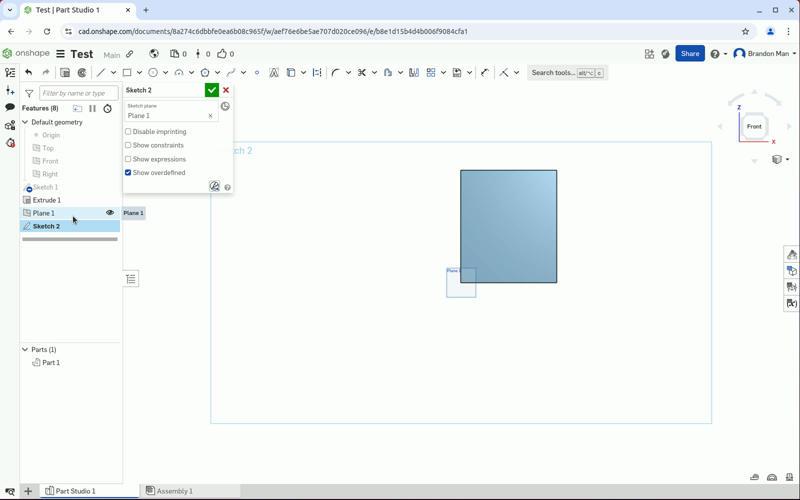
mouse_move(73, 352)
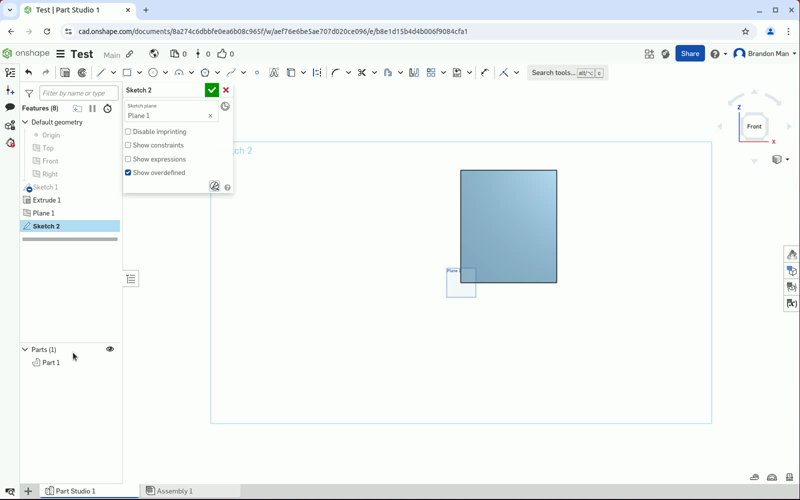
key(y)
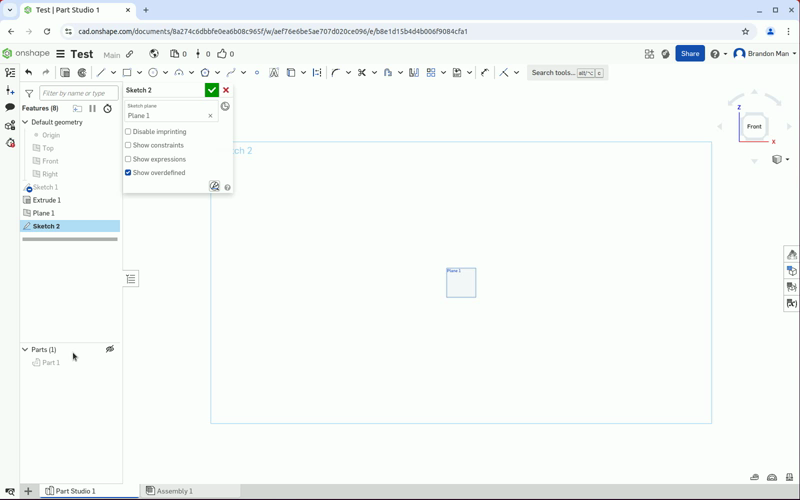
key(l)
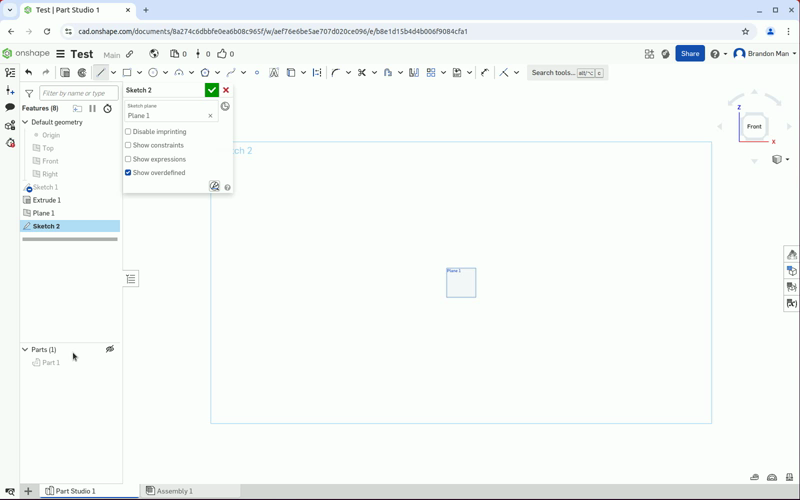
key_down(shift)
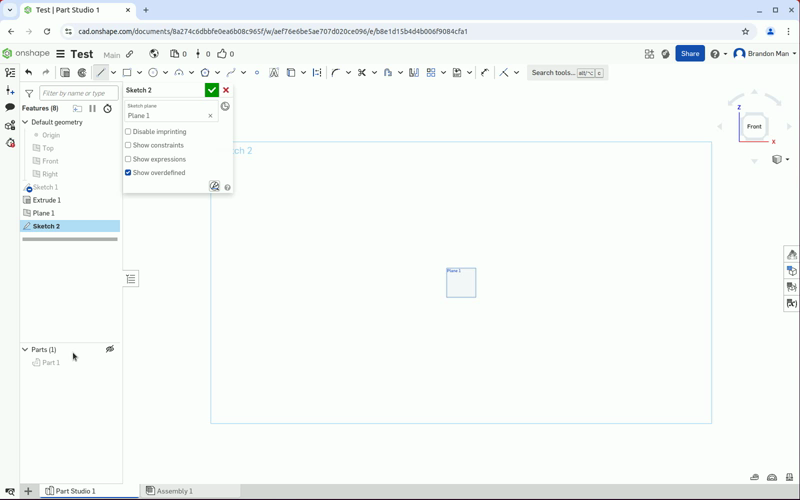
mouse_move(492, 282)
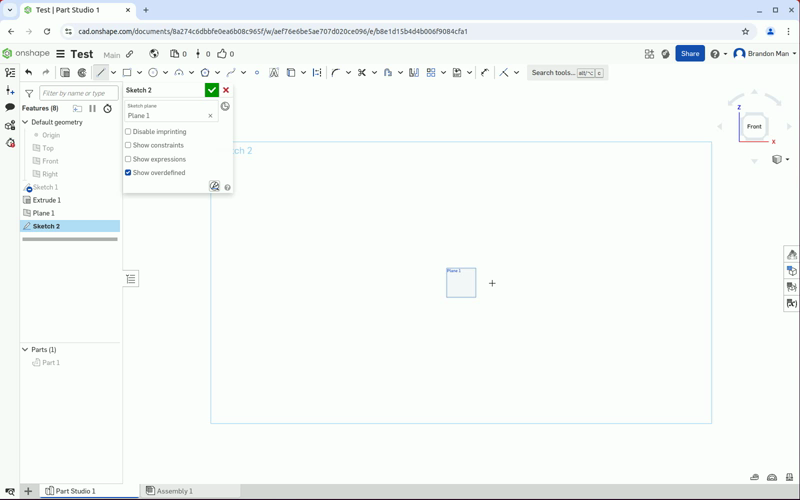
click(492, 282)
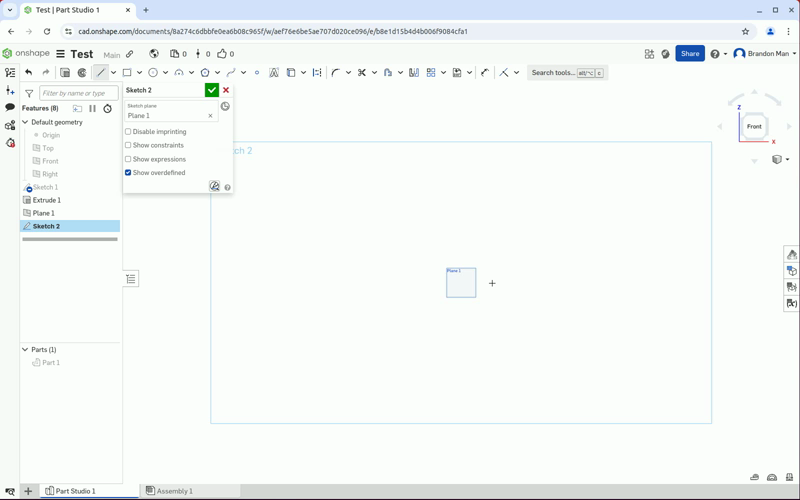
key_up(shift)
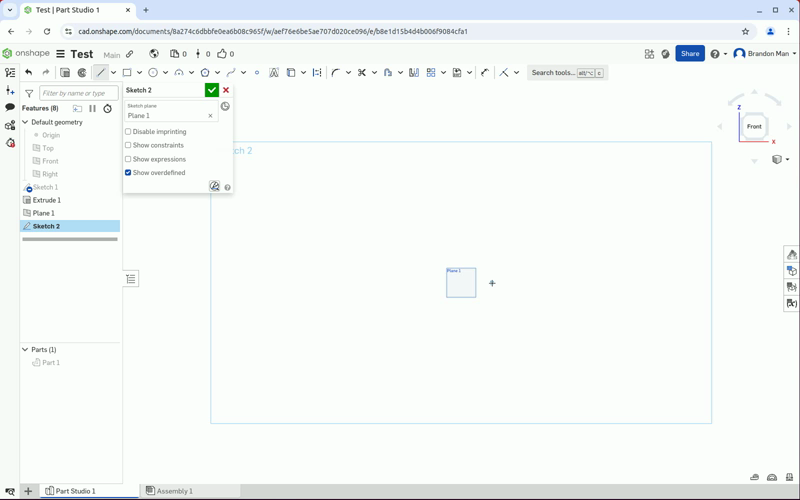
key_down(shift)
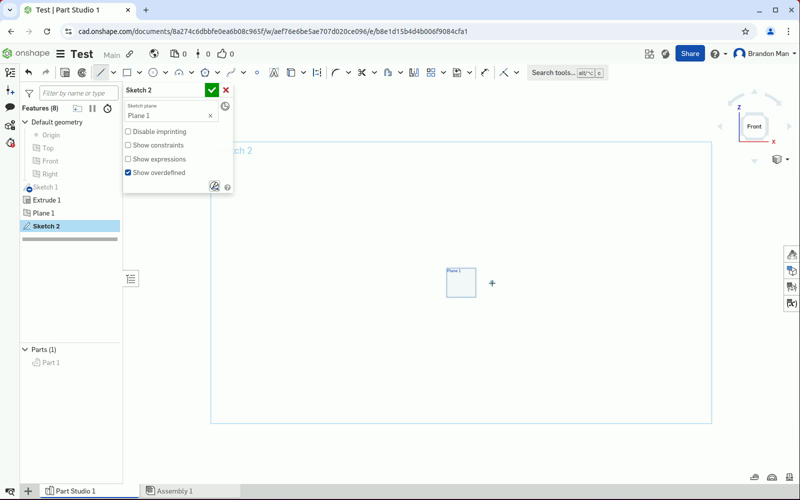
mouse_move(522, 282)
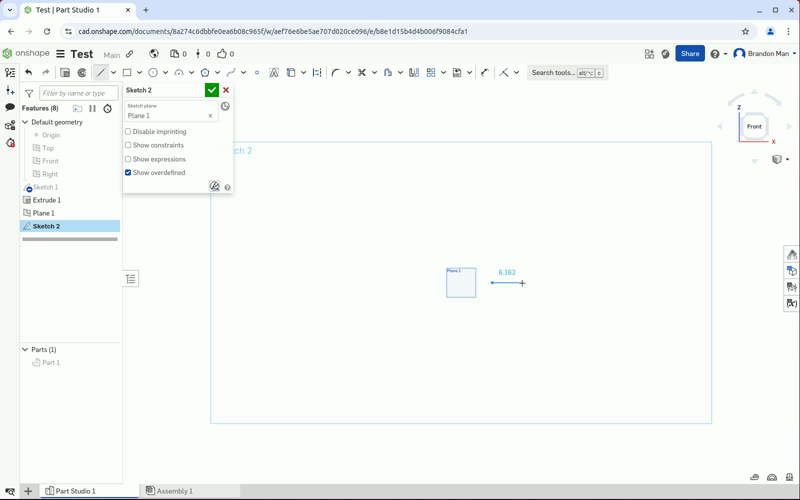
mouse_move(525, 282)
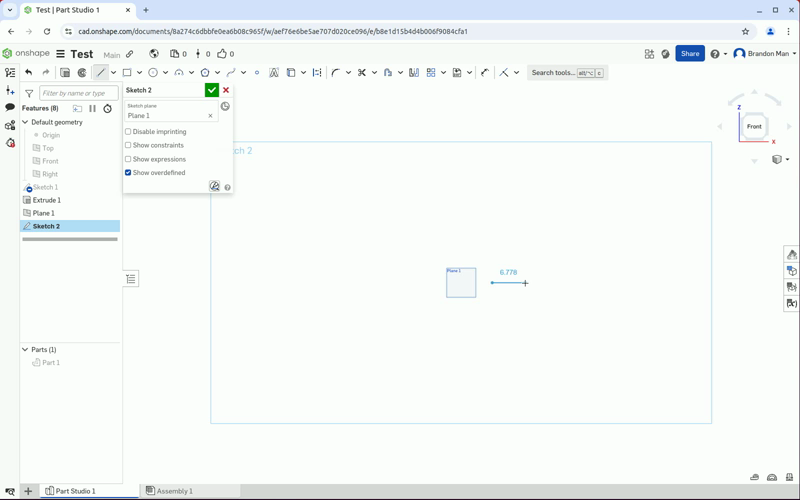
click(525, 282)
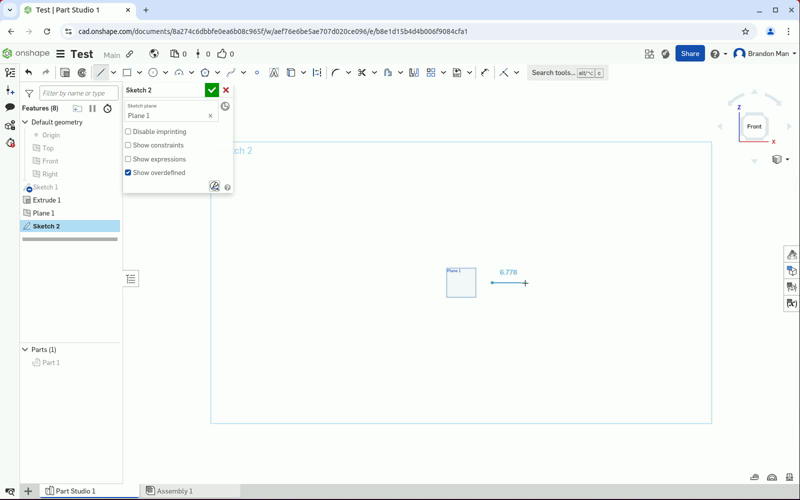
key_up(shift)
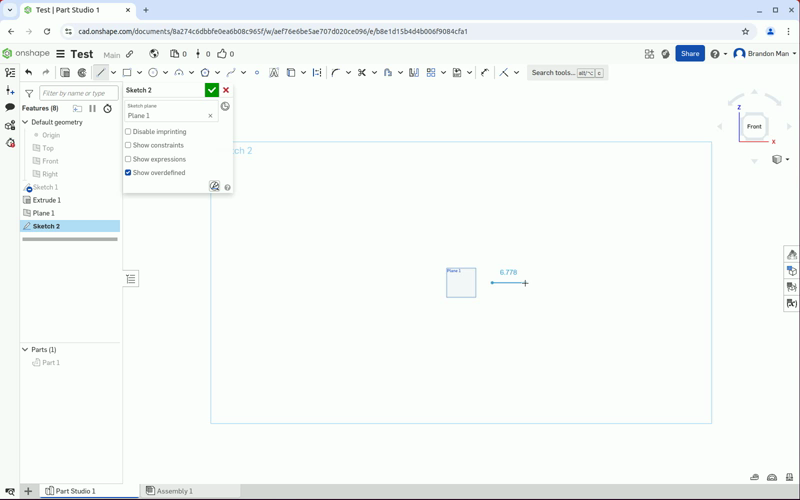
key_down(shift)
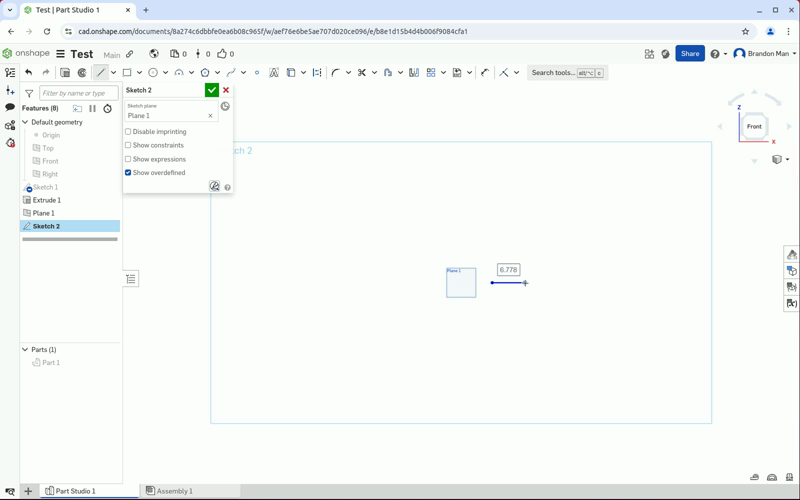
mouse_move(555, 282)
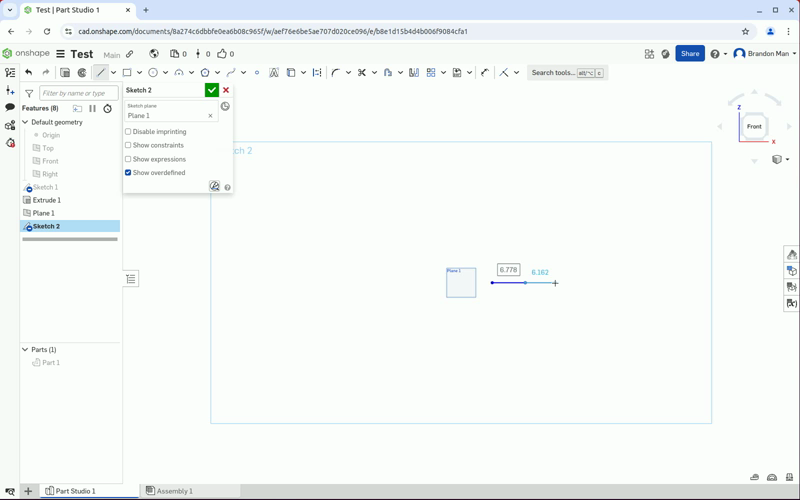
mouse_move(525, 266)
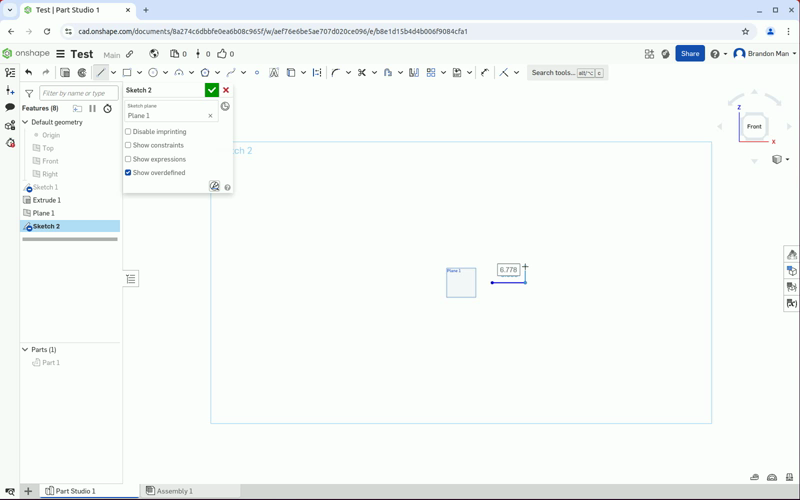
click(525, 266)
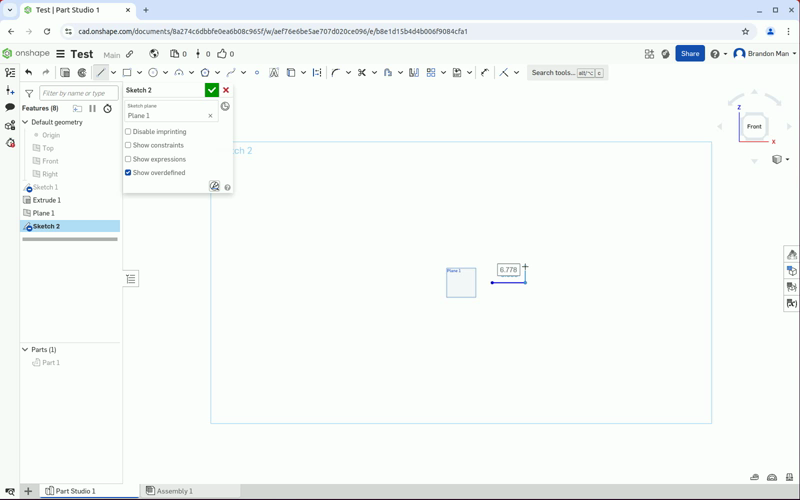
key_up(shift)
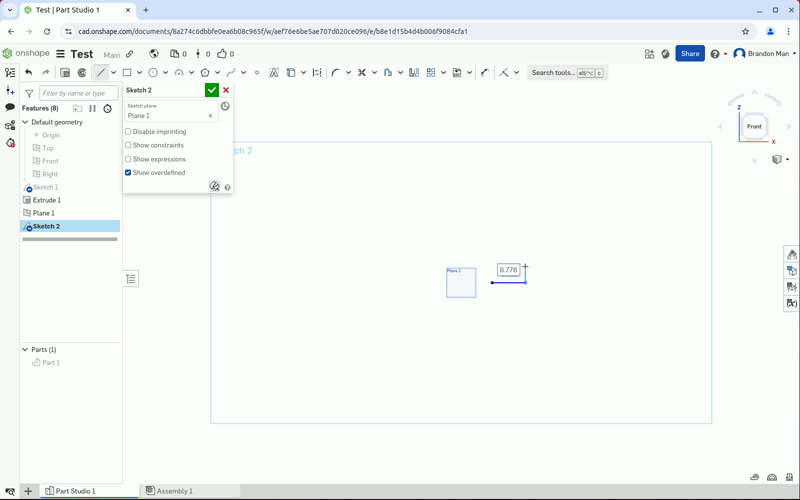
key_down(shift)
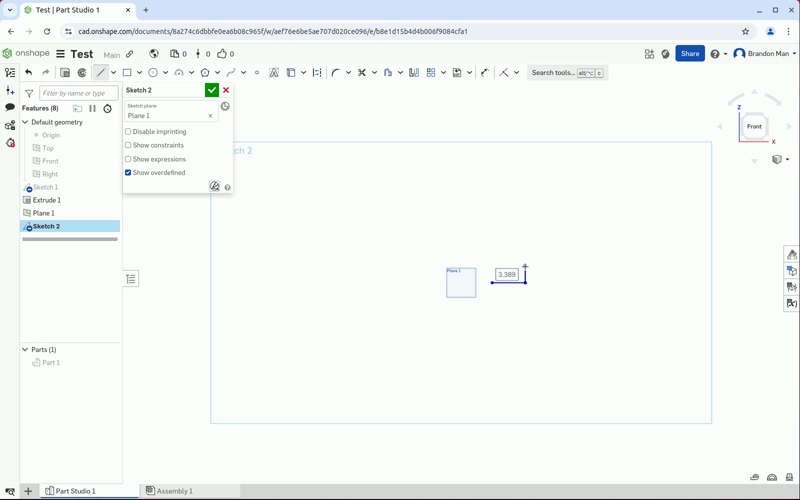
mouse_move(555, 266)
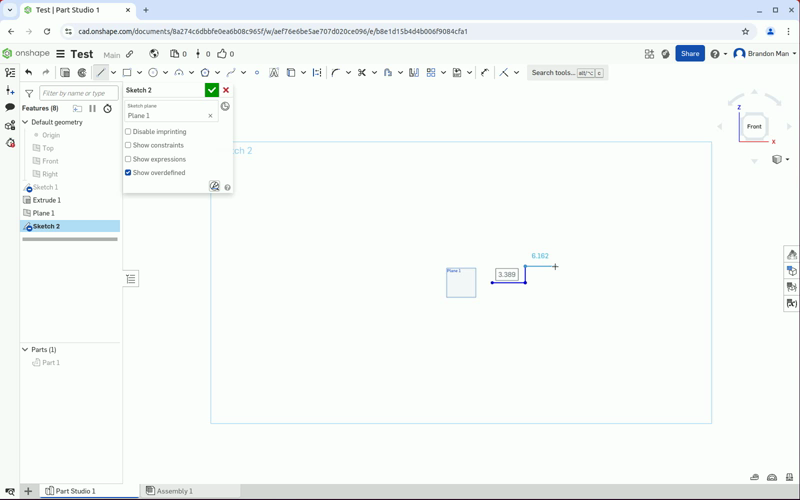
mouse_move(492, 266)
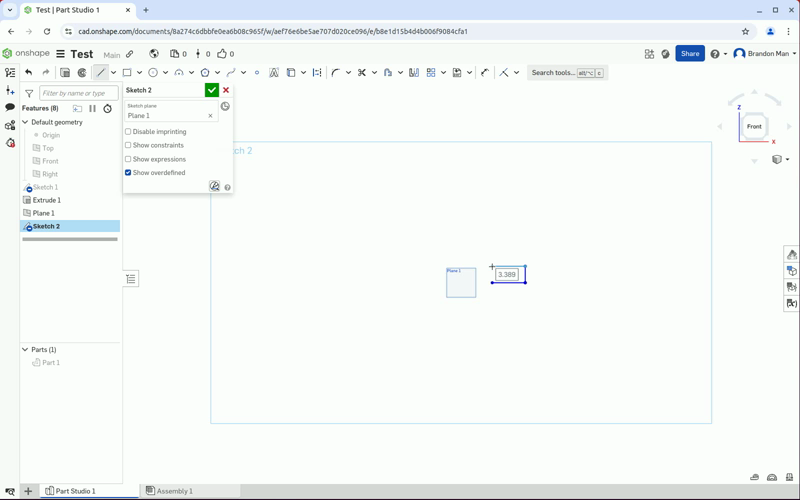
click(492, 266)
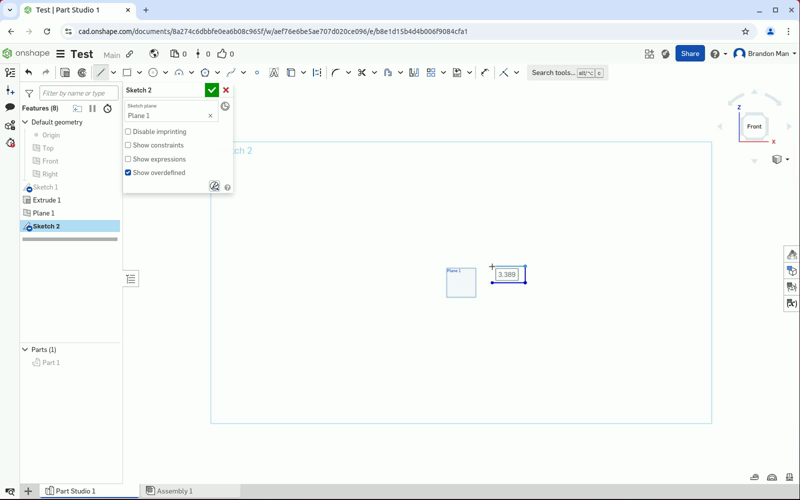
key_up(shift)
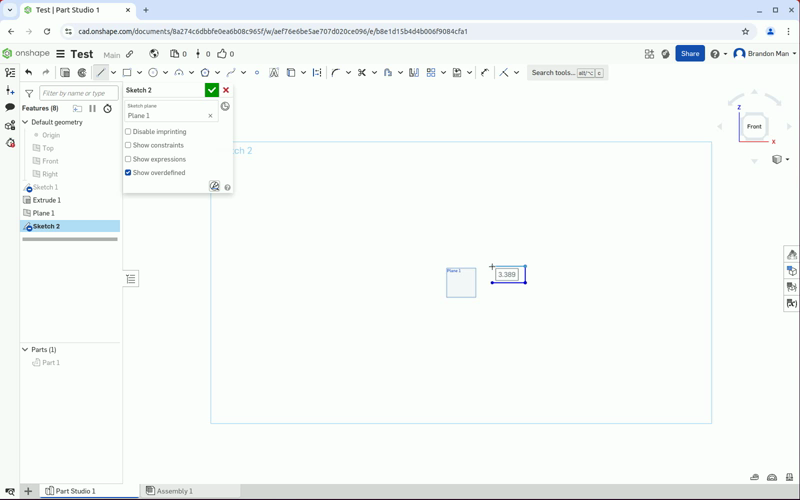
mouse_move(522, 266)
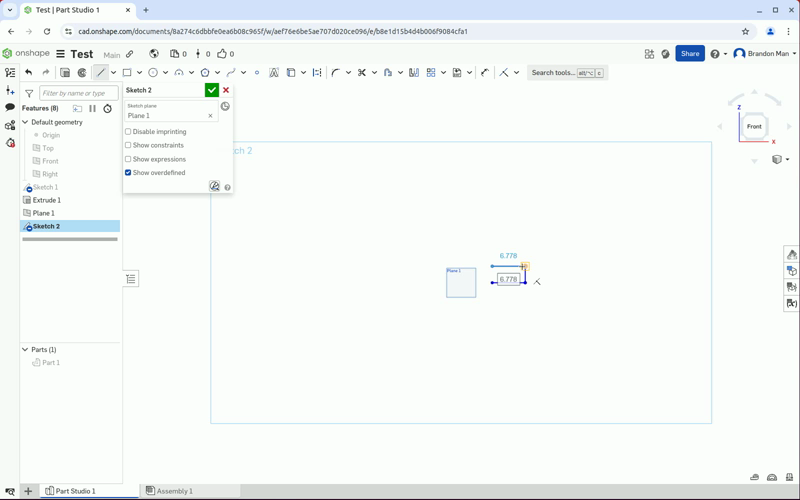
key_down(shift)
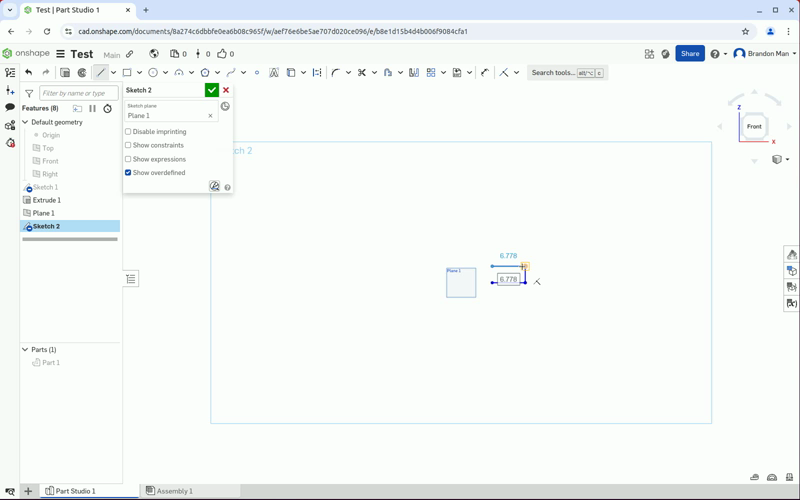
mouse_move(492, 282)
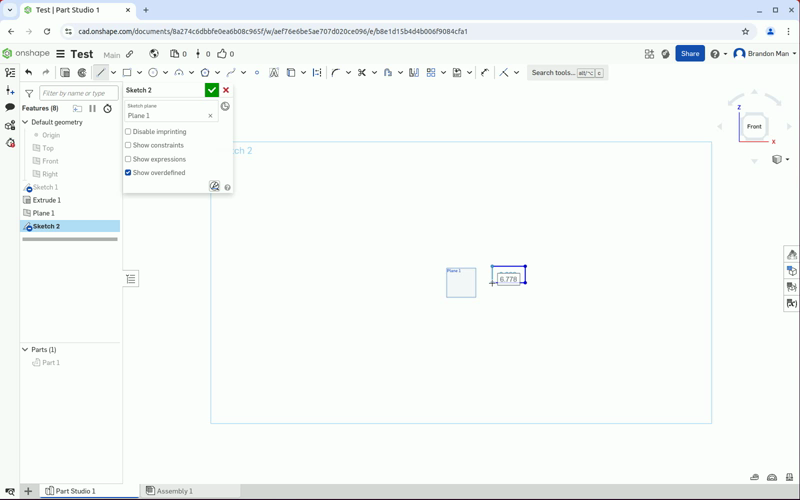
key_up(shift)
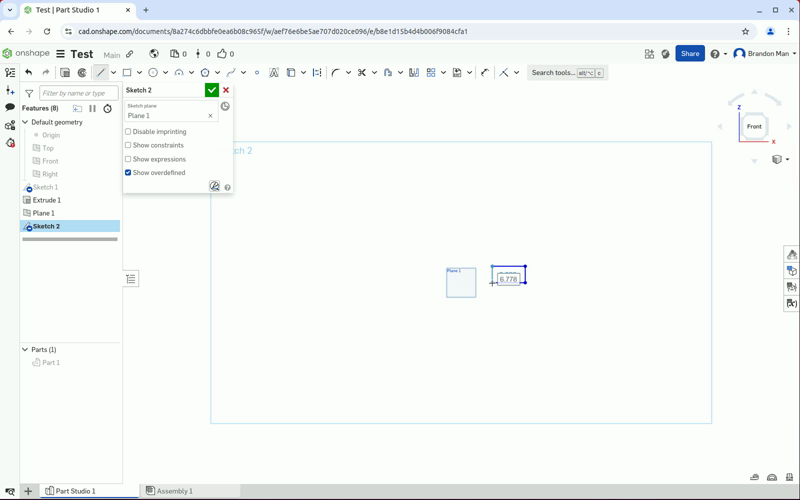
click(492, 282)
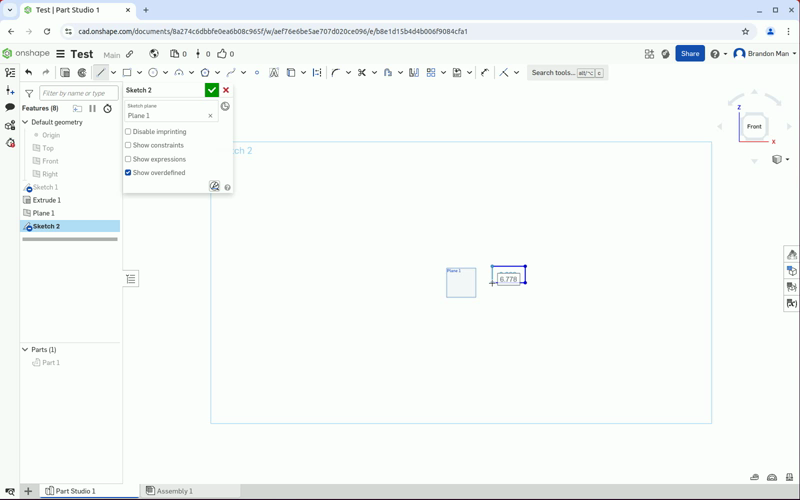
key(esc)
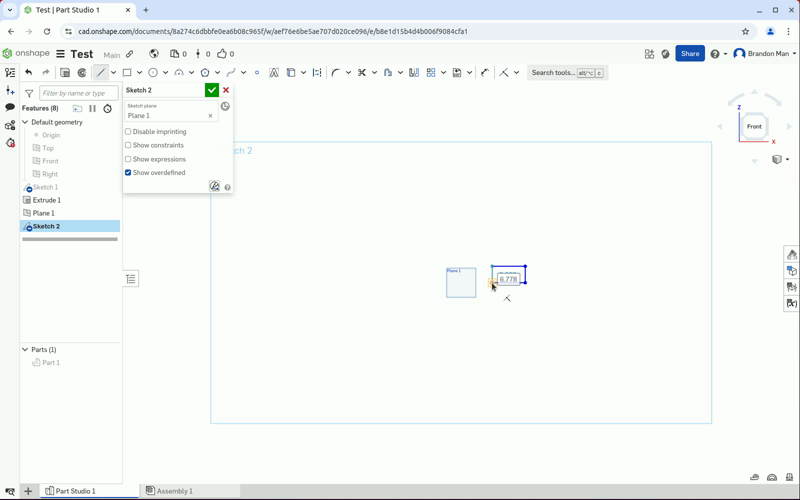
mouse_move(510, 273)
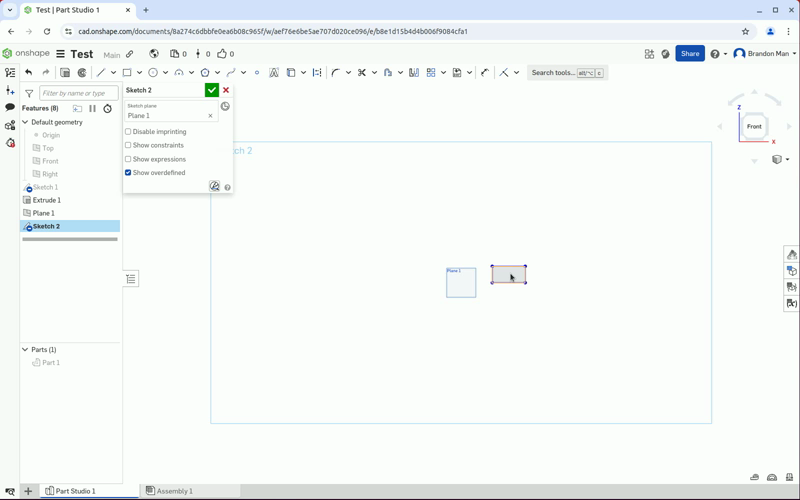
scroll(6)
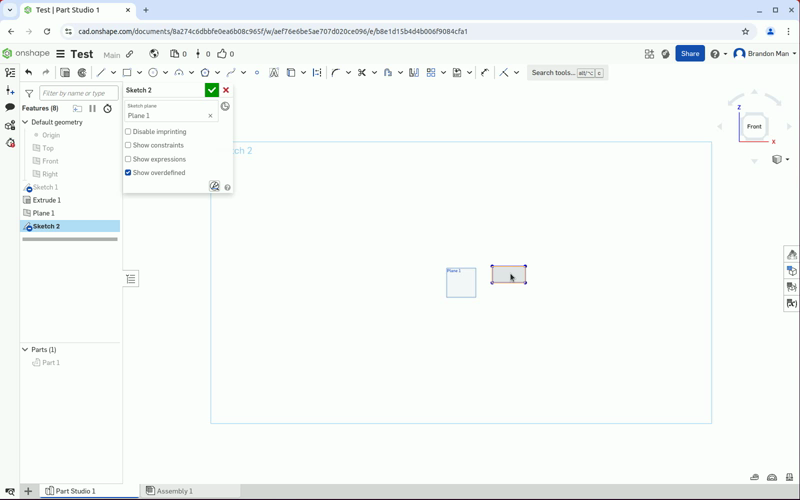
scroll(6)
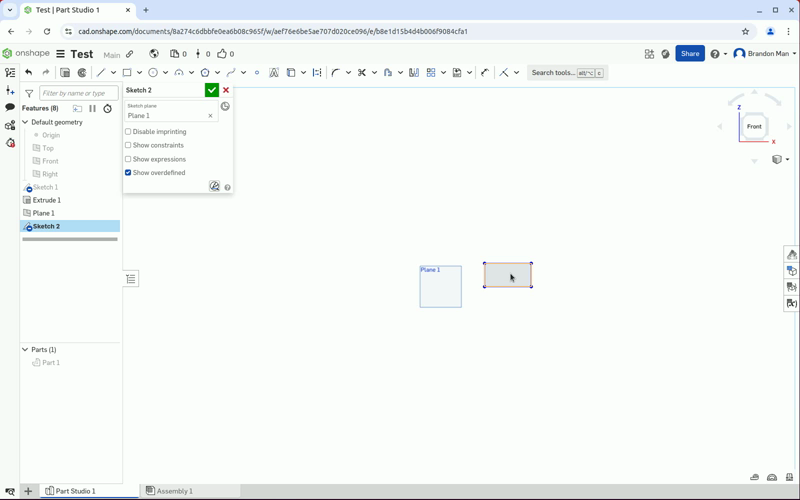
scroll(6)
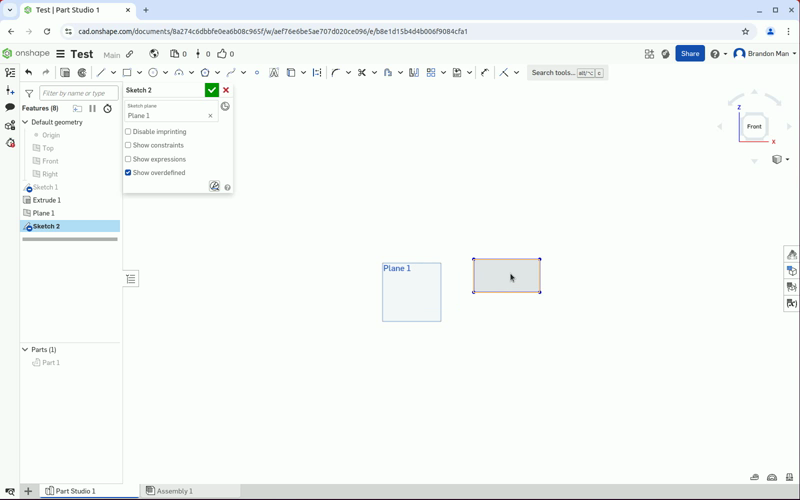
scroll(6)
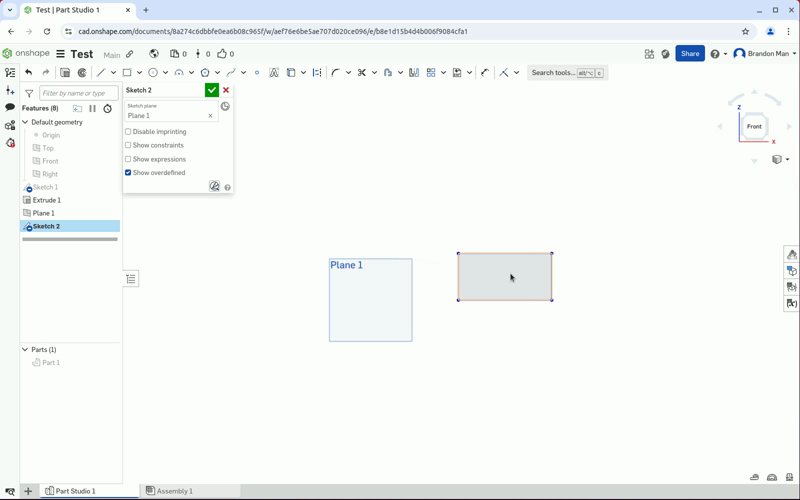
scroll(6)
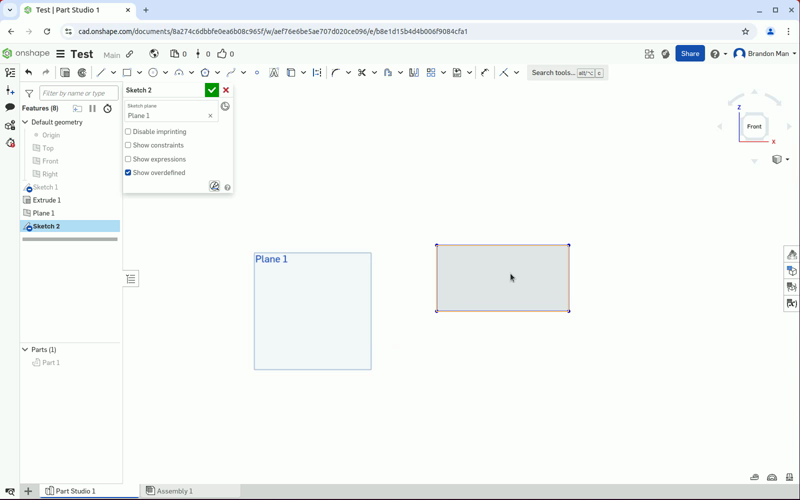
scroll(6)
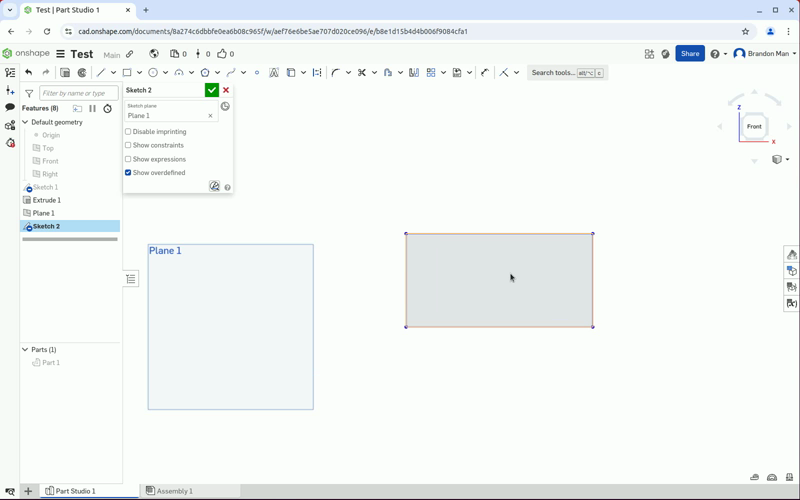
scroll(6)
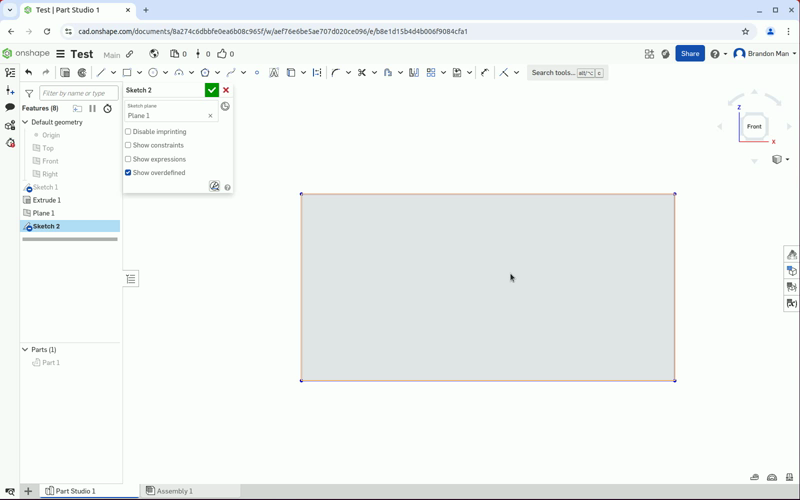
click(510, 273)
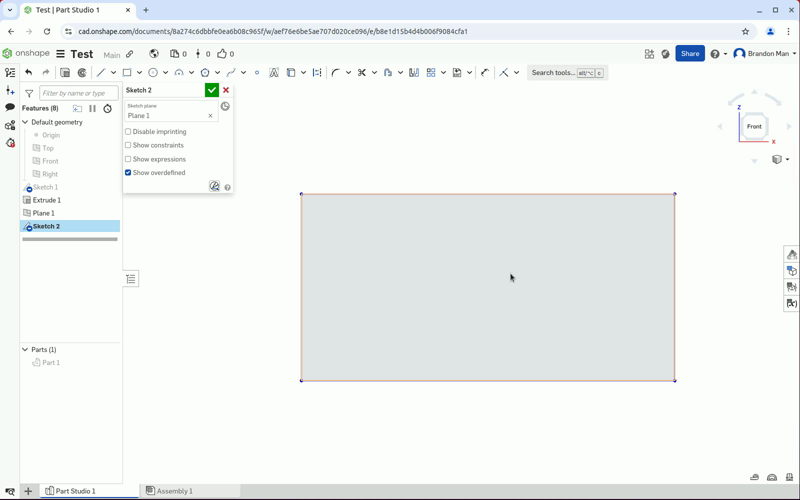
scroll(-6)
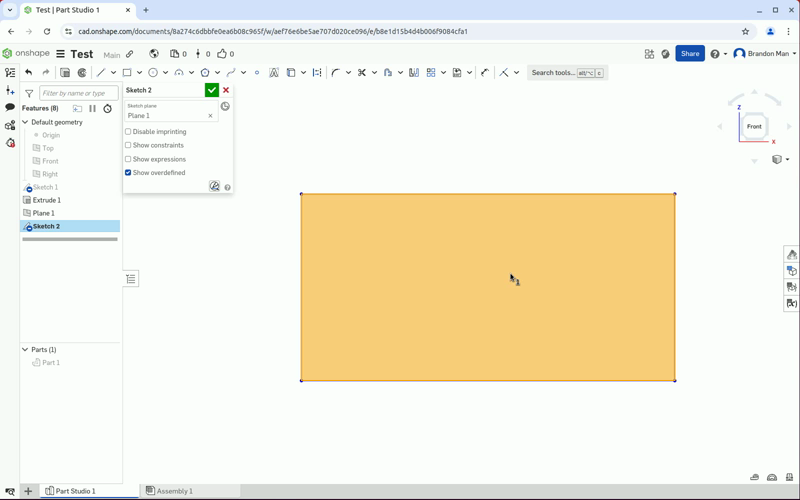
scroll(-6)
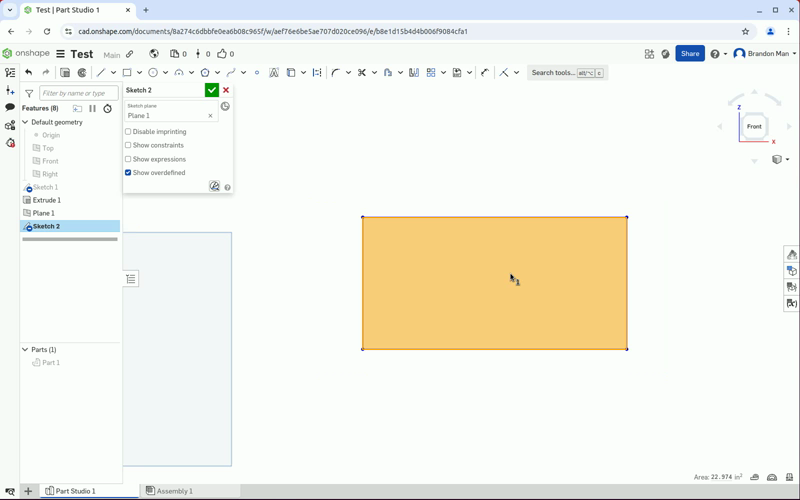
scroll(-6)
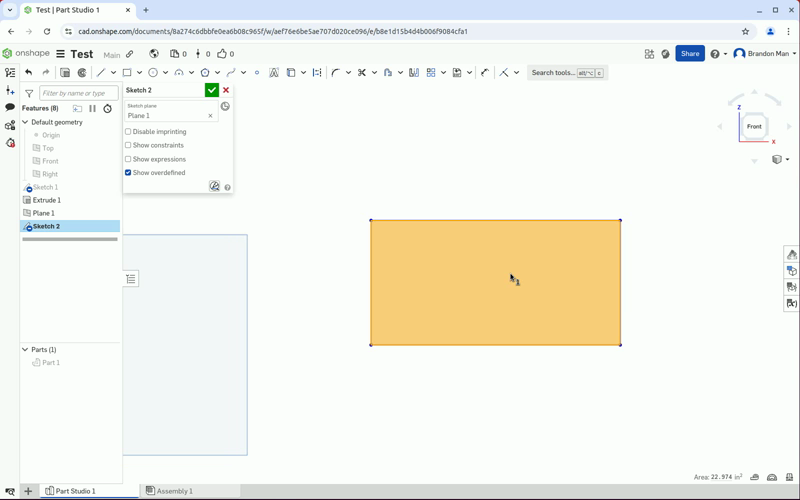
scroll(-6)
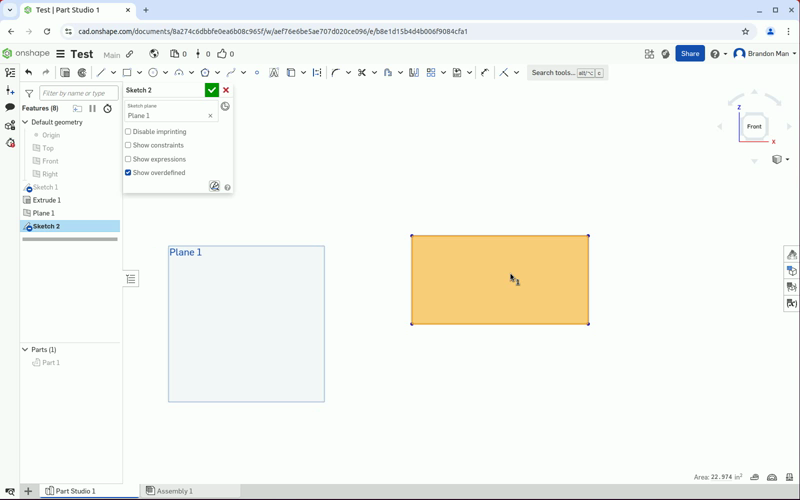
scroll(-6)
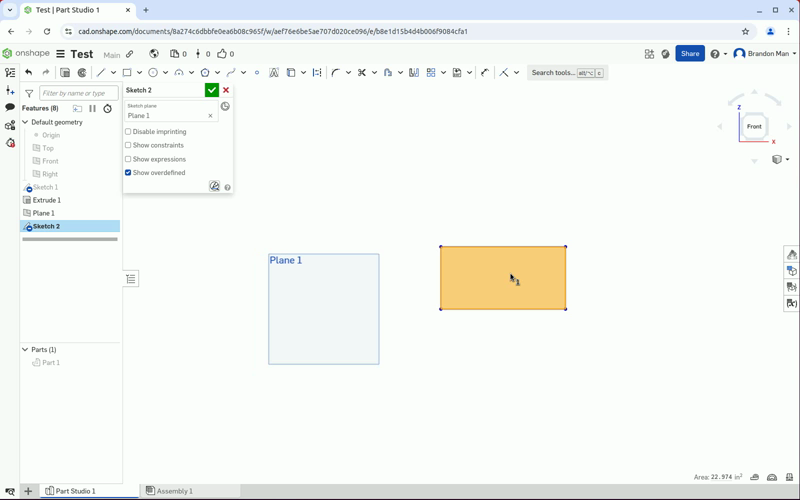
scroll(-6)
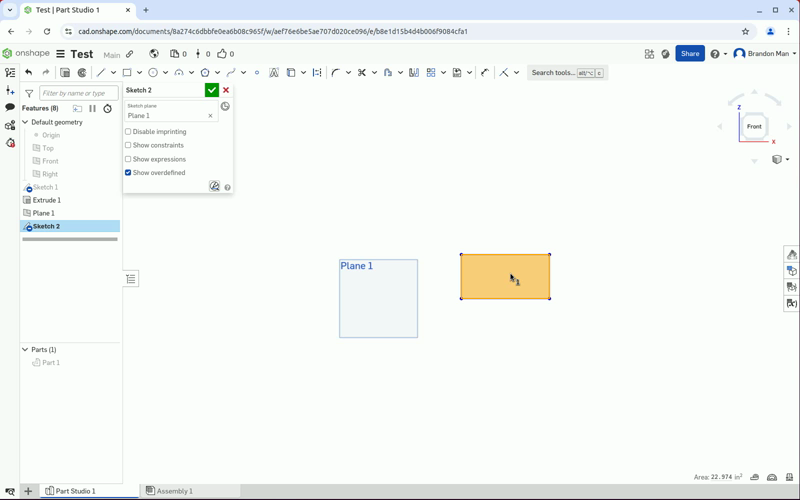
scroll(-6)
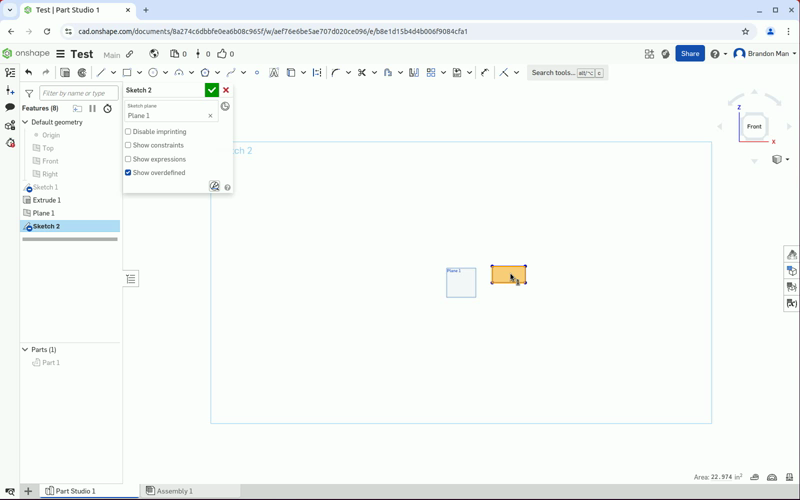
mouse_move(73, 352)
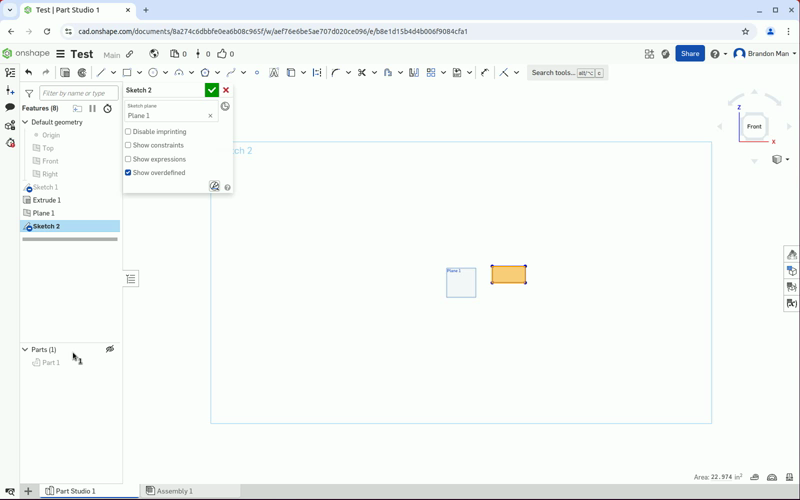
key(shift+y)
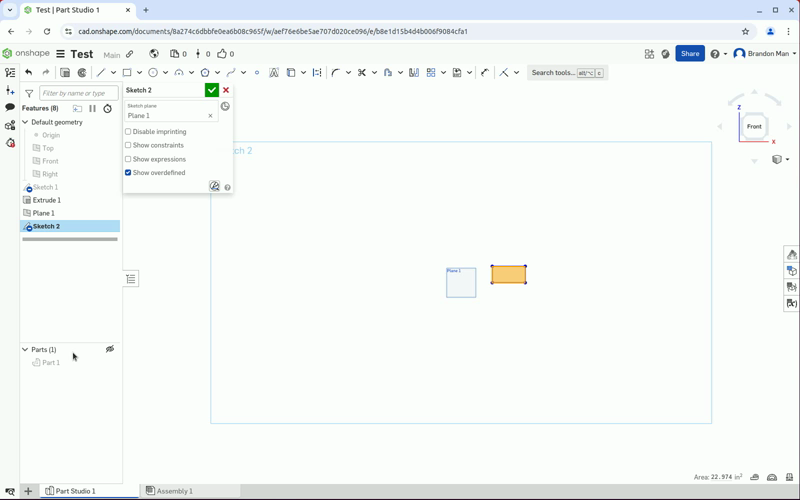
key(shift+e)
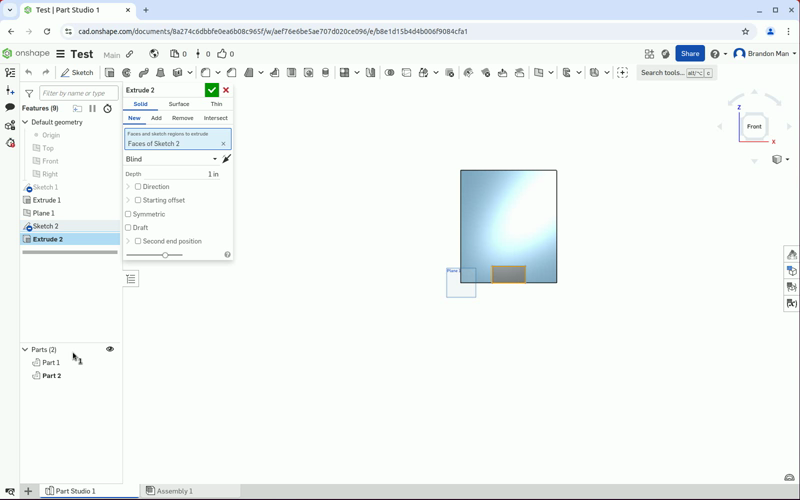
mouse_move(143, 106)
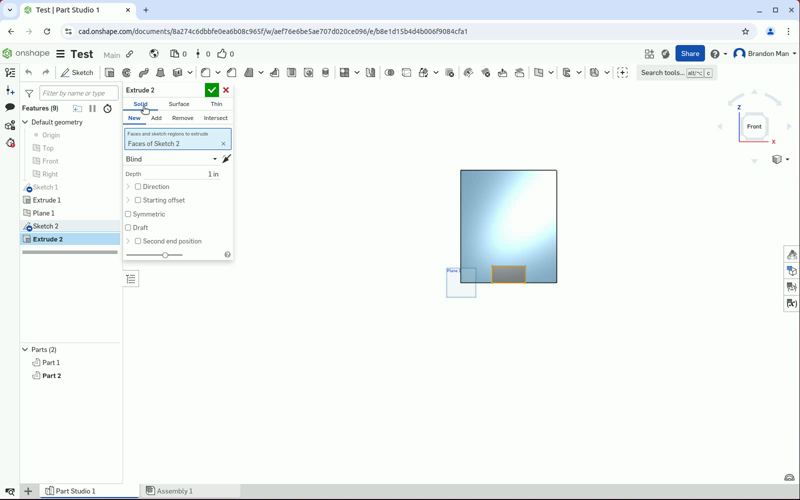
click(143, 106)
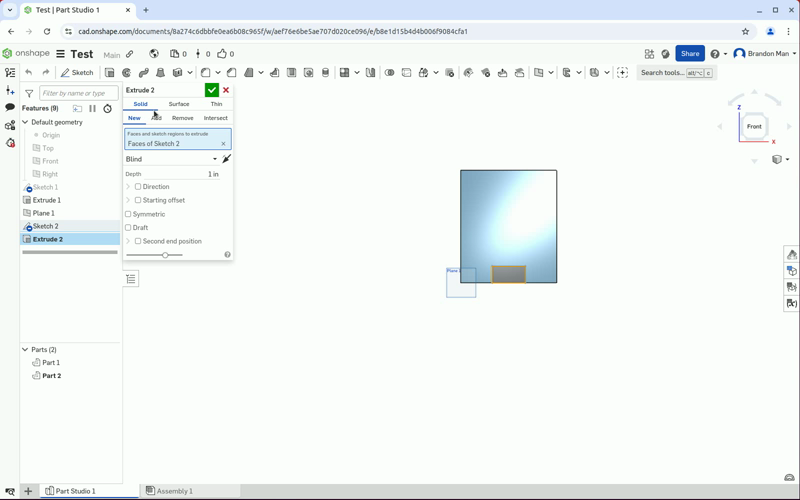
mouse_move(186, 120)
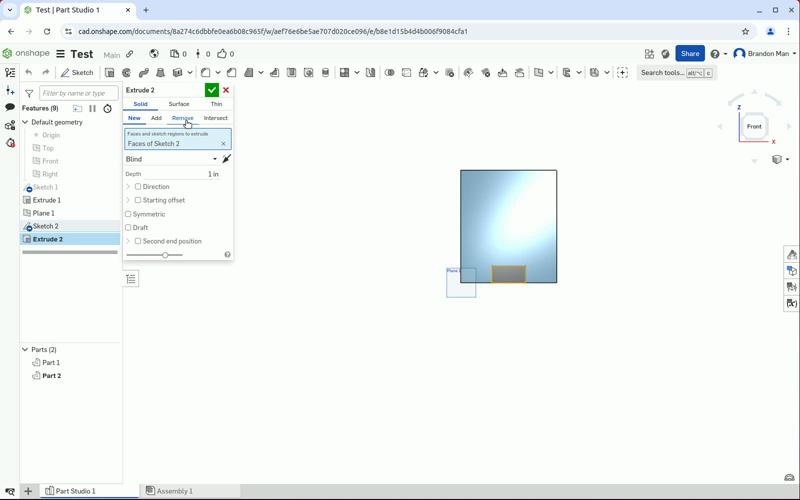
click(186, 120)
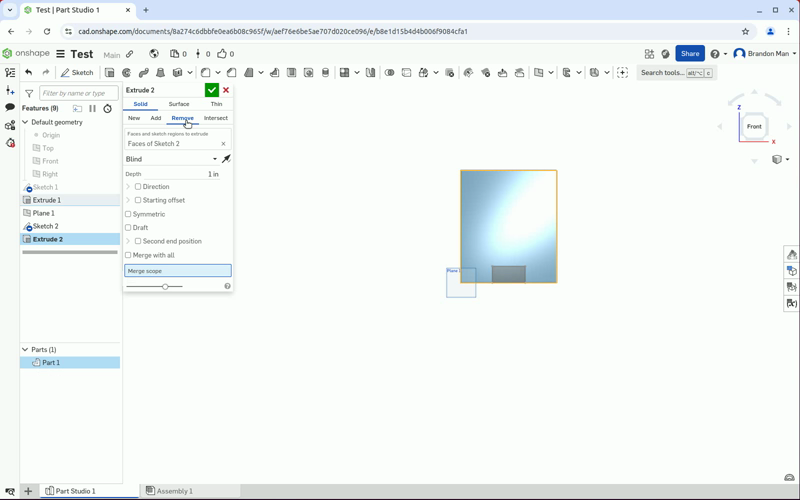
key(tab, 4)
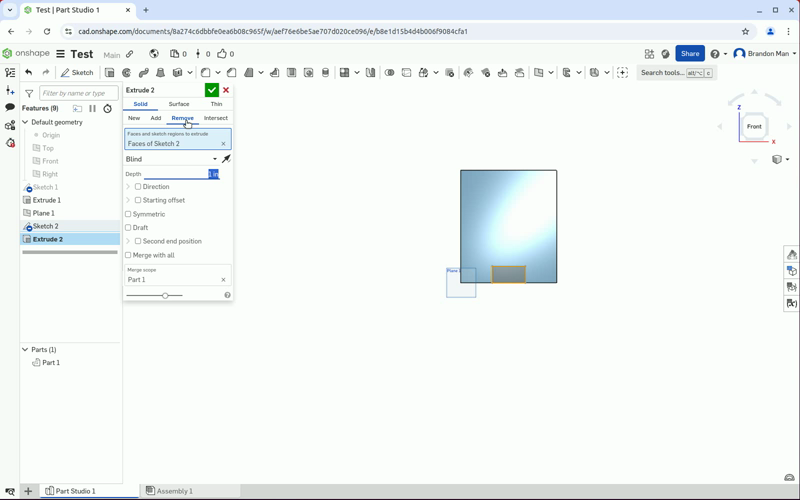
text(13.239)
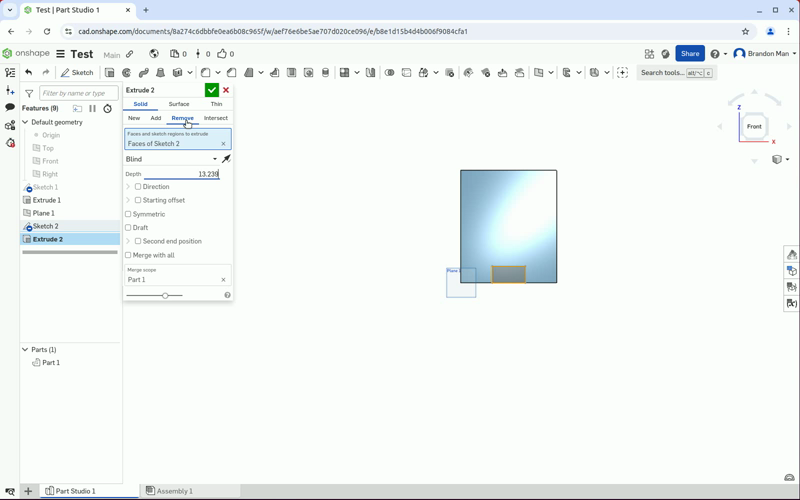
key(tab, 6)
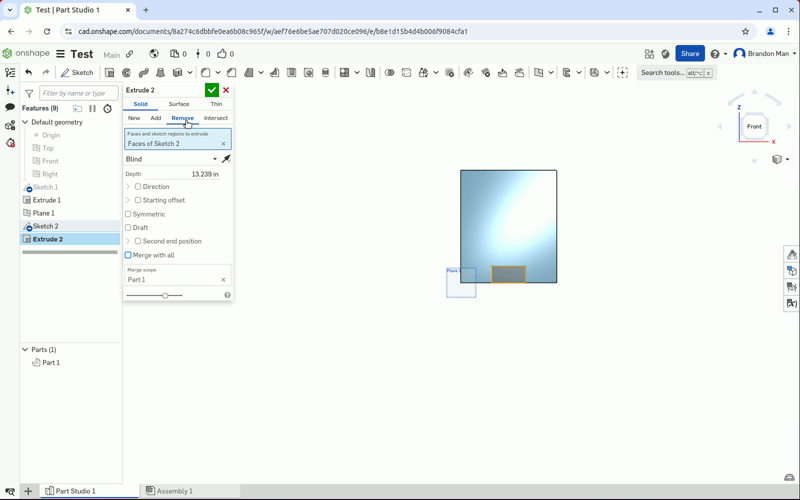
key(space)
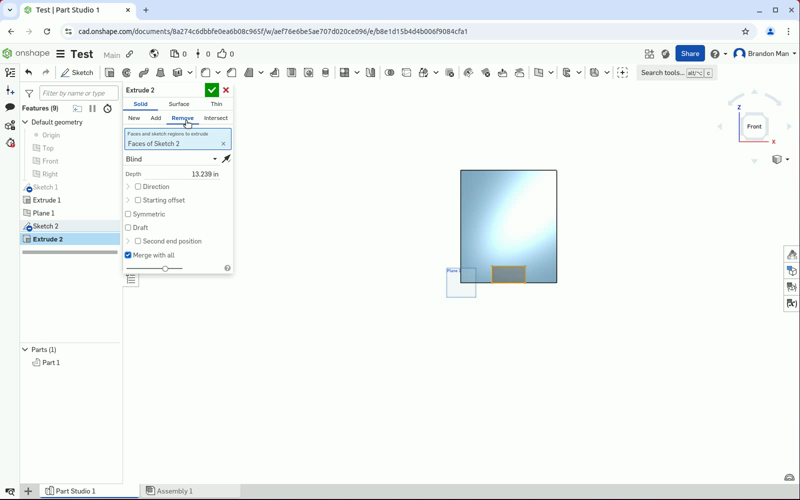
key(enter)
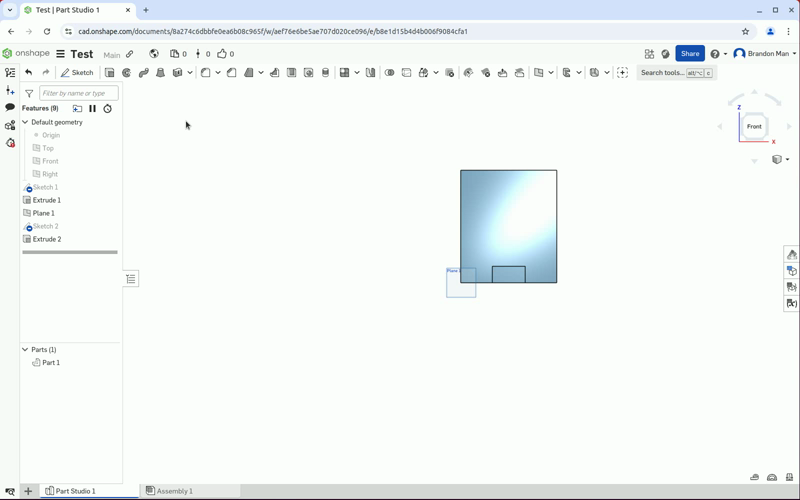
key(shift+h)
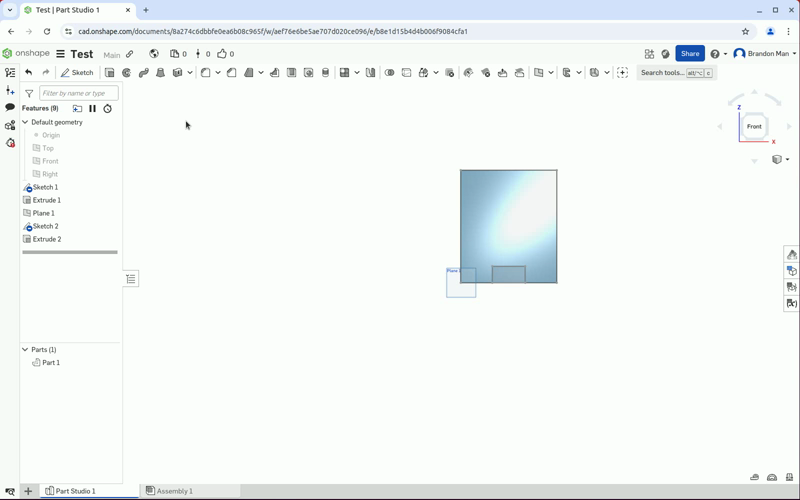
key(shift+h)
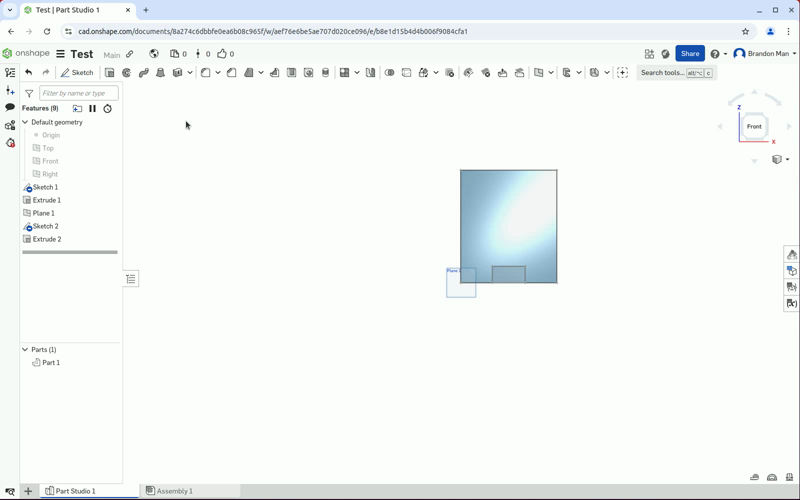
key(shift+7)
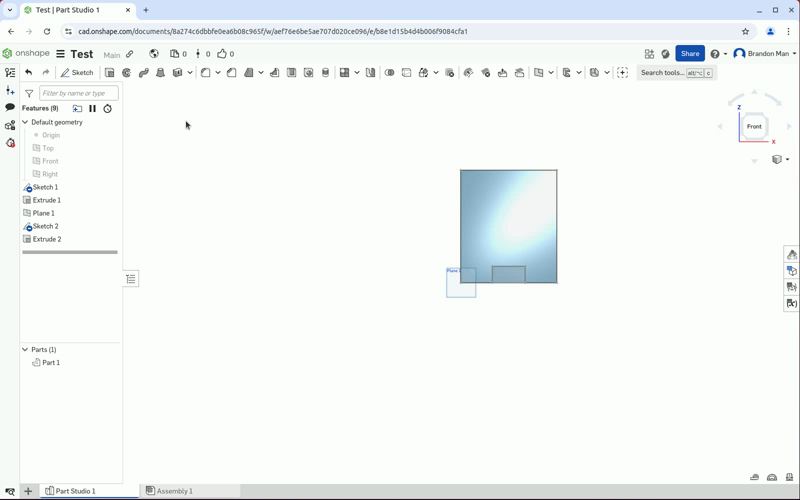
key(left, 2)
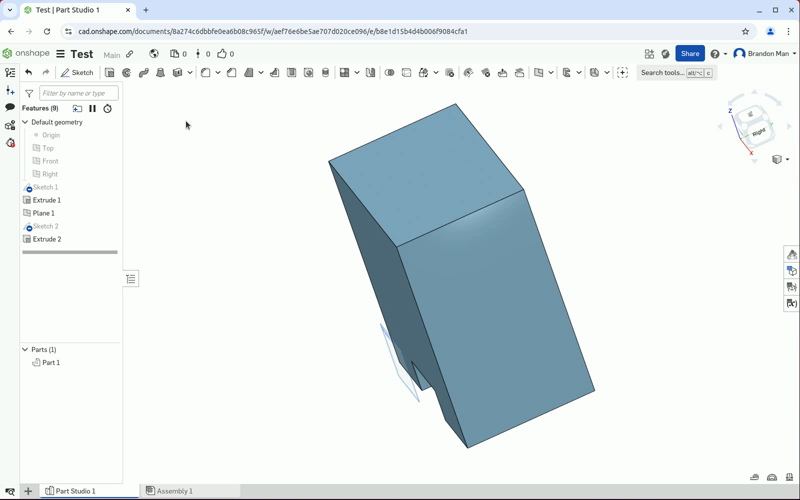
key(down, 2)
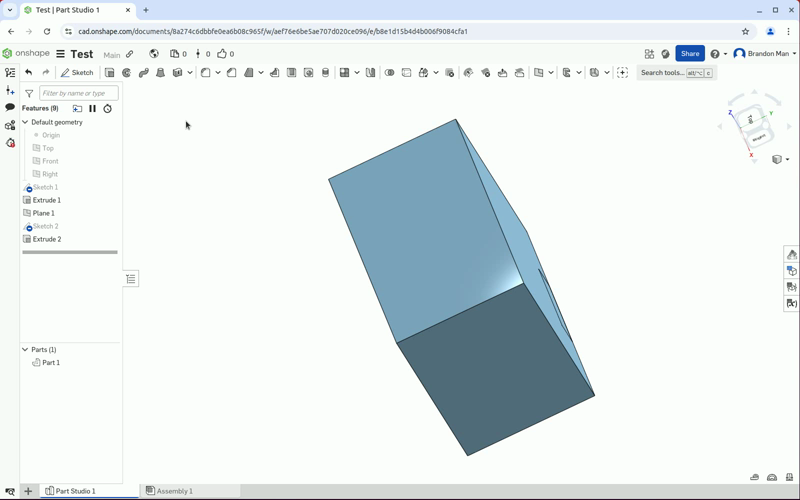
key(up, 2)
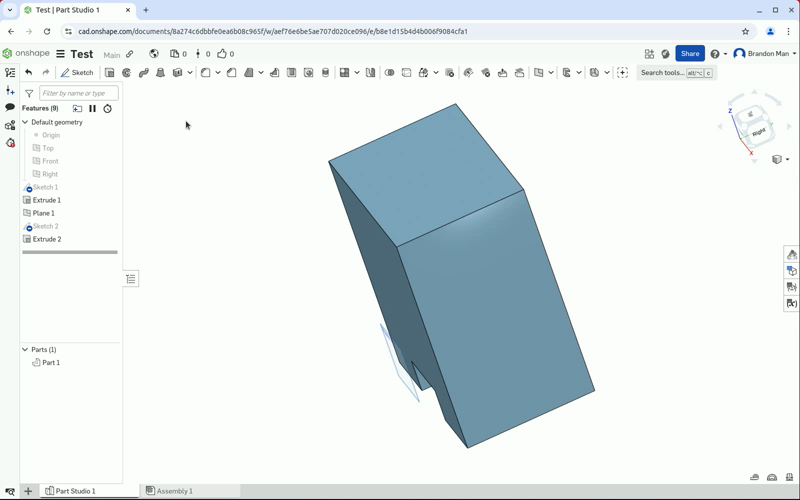
key(right, 2)
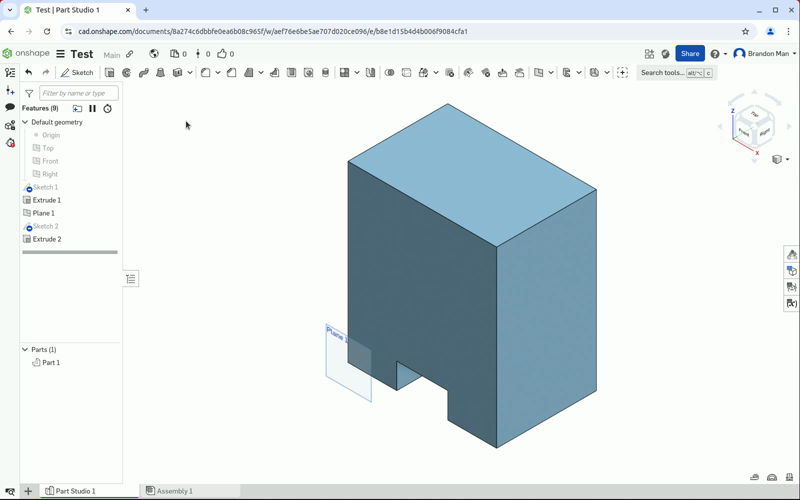
mouse_move(73, 189)
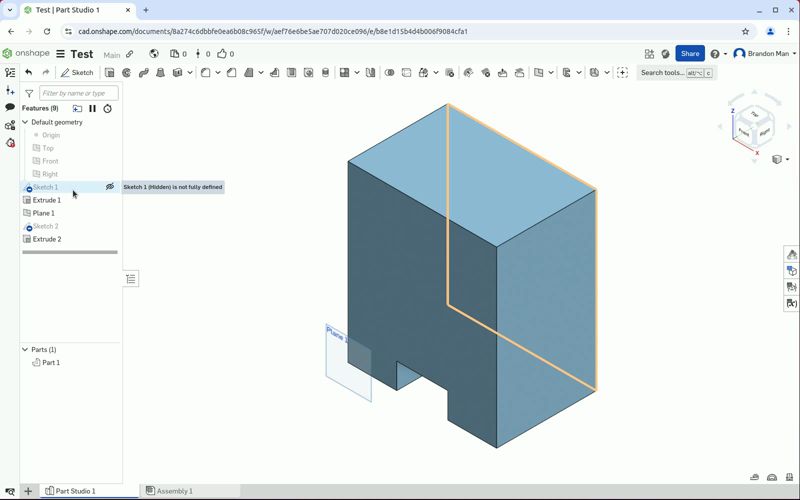
click(73, 189)